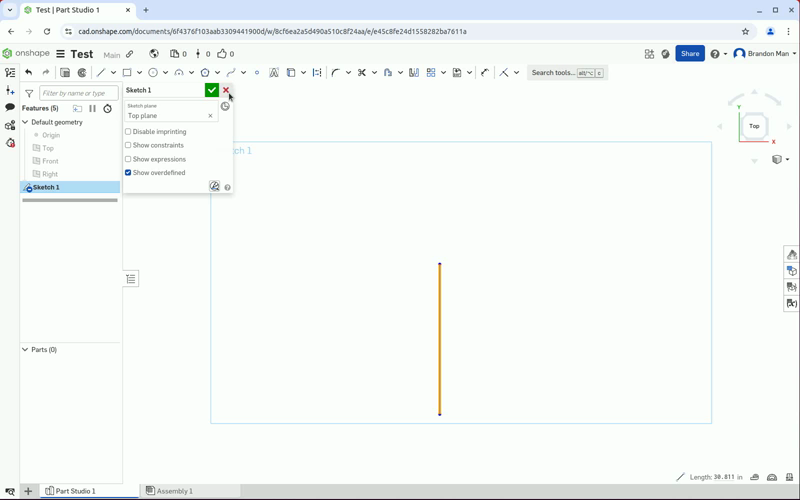
key(shift+h)
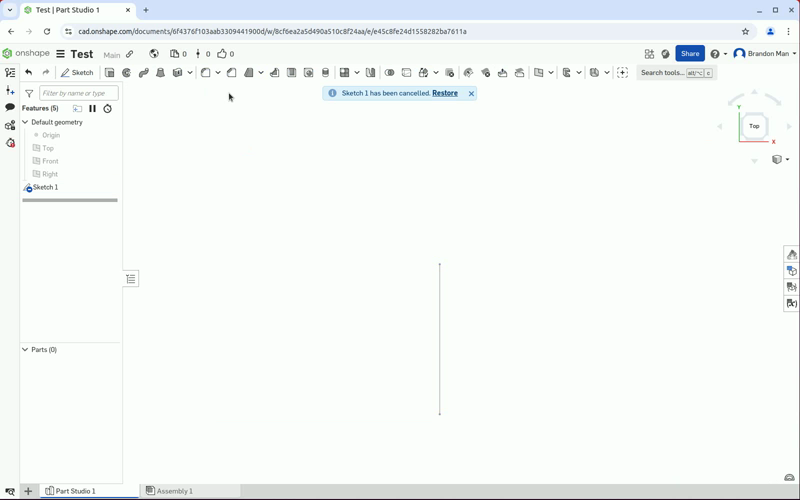
key(shift+s)
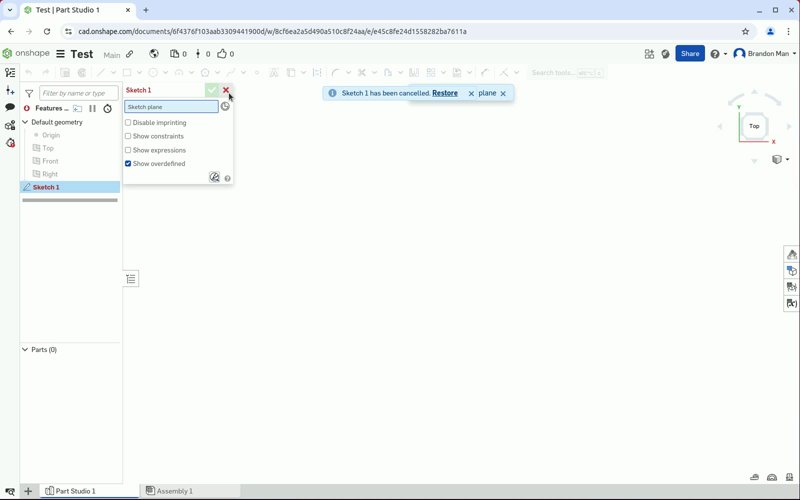
mouse_move(73, 150)
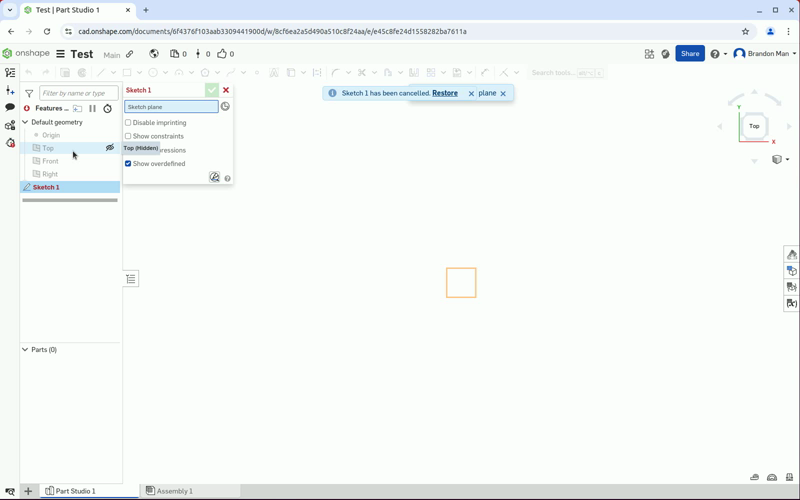
click(73, 150)
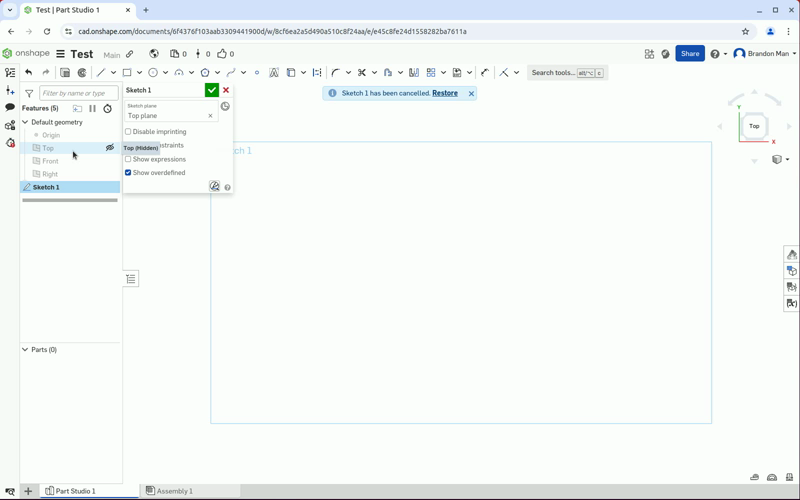
mouse_move(73, 352)
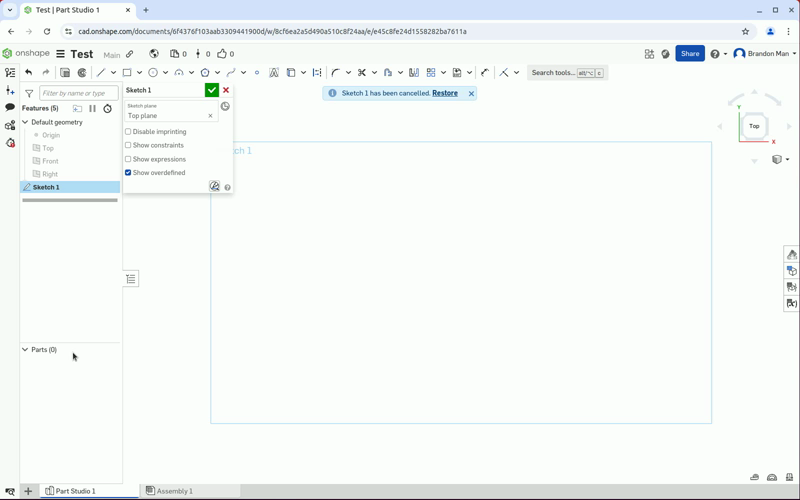
key(y)
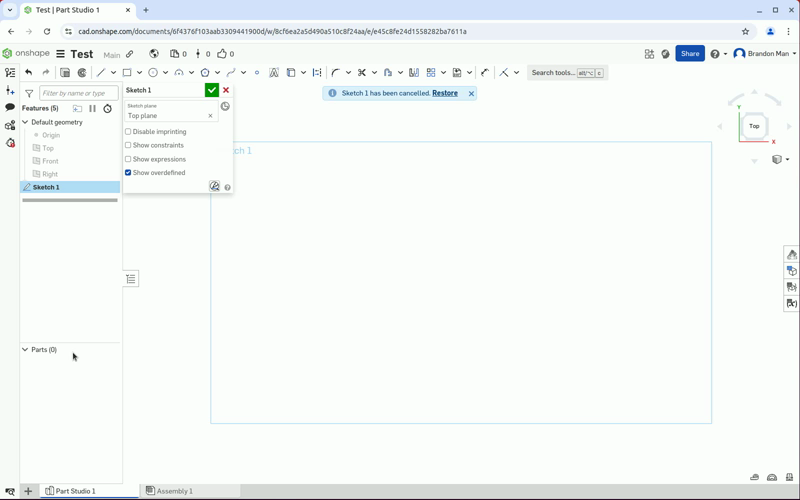
key(c)
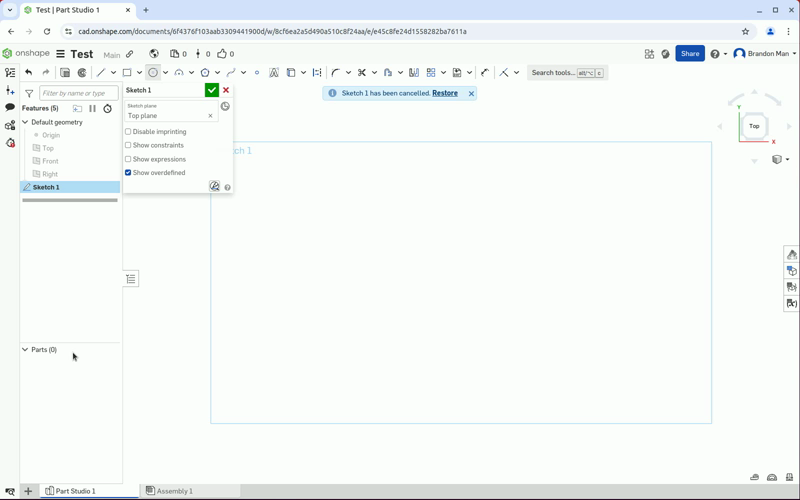
key_down(shift)
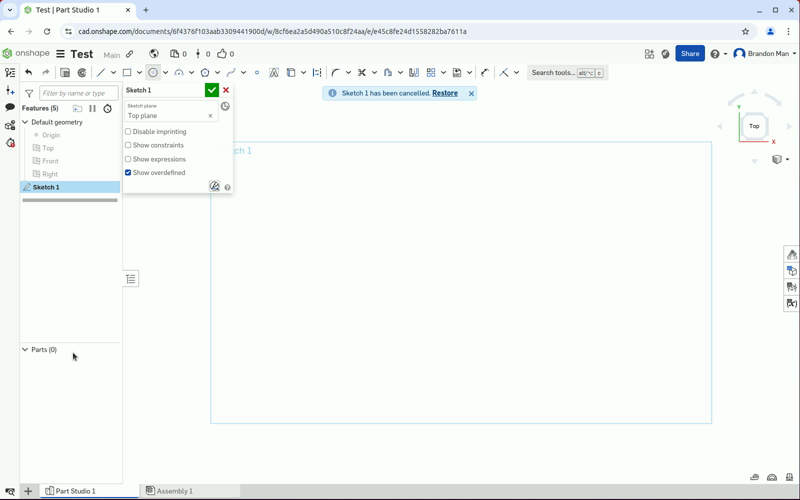
mouse_move(461, 282)
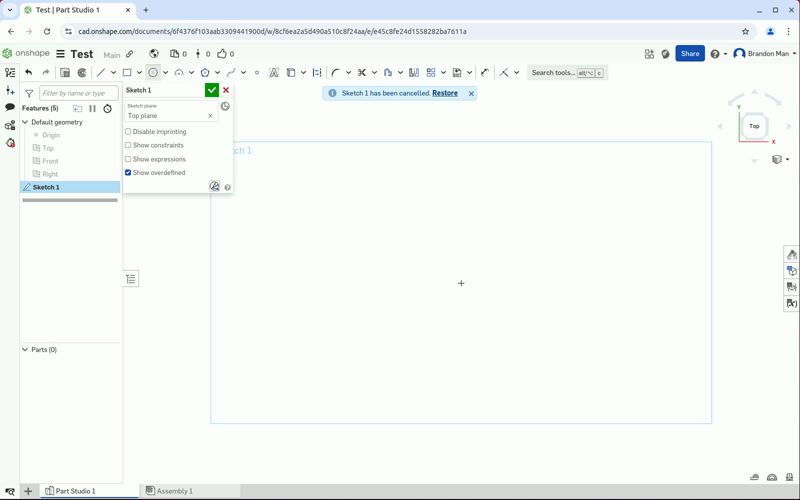
click(461, 282)
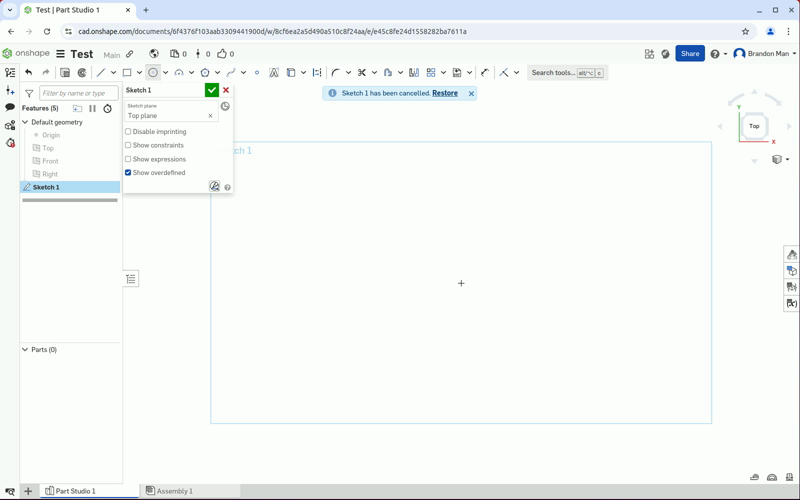
key_up(shift)
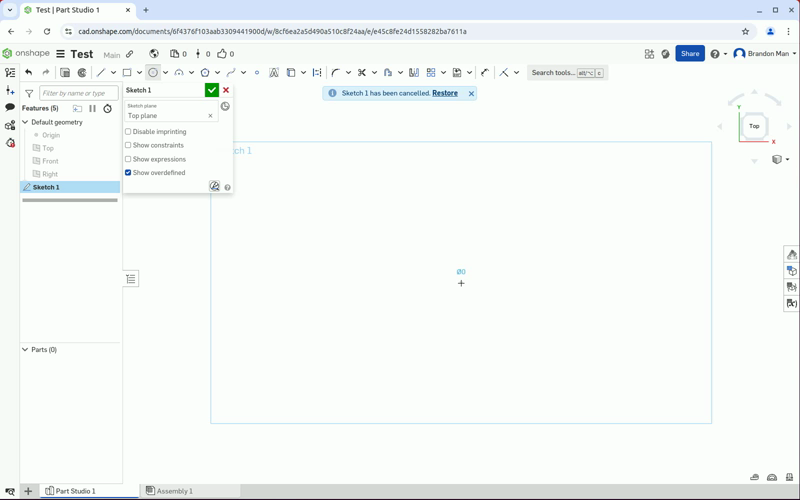
mouse_move(463, 282)
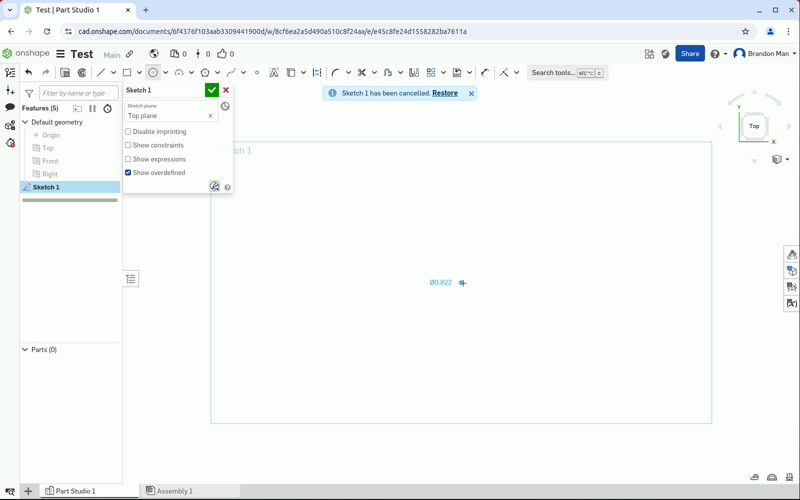
scroll(6)
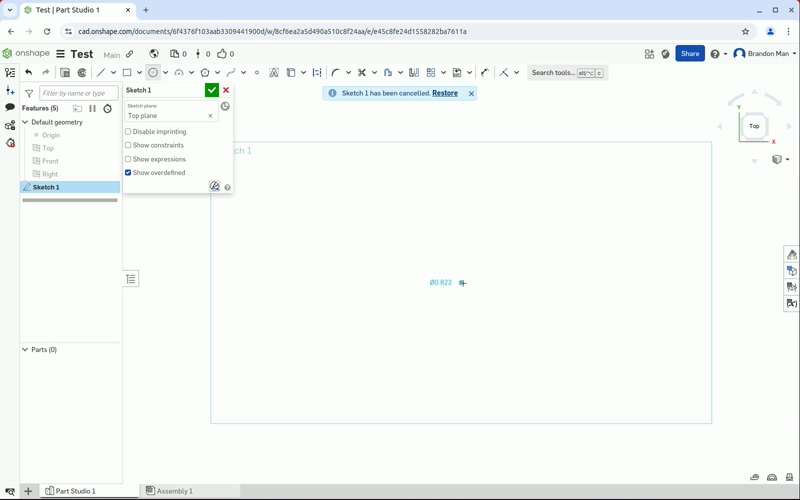
scroll(6)
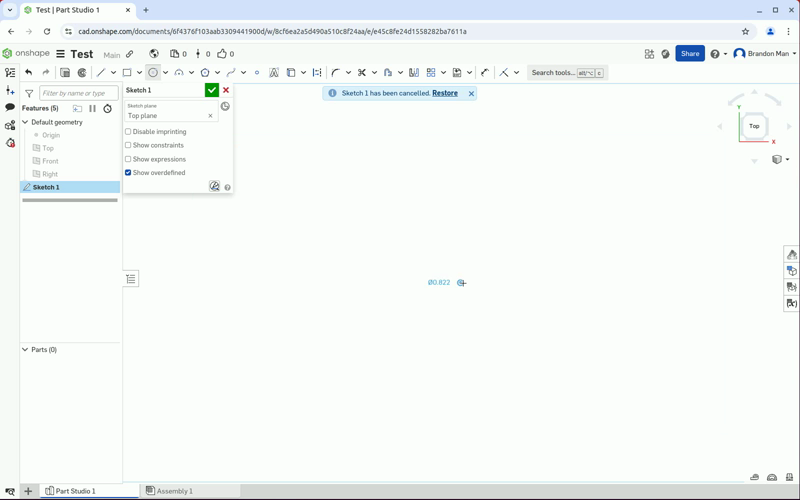
scroll(6)
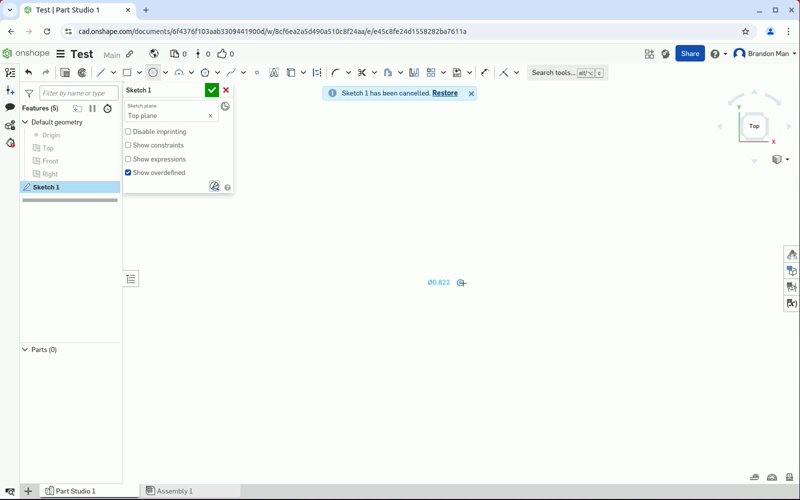
scroll(6)
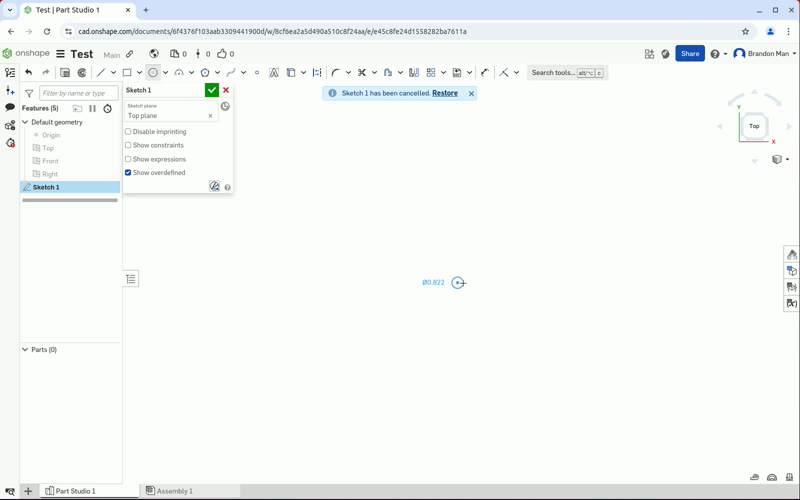
scroll(6)
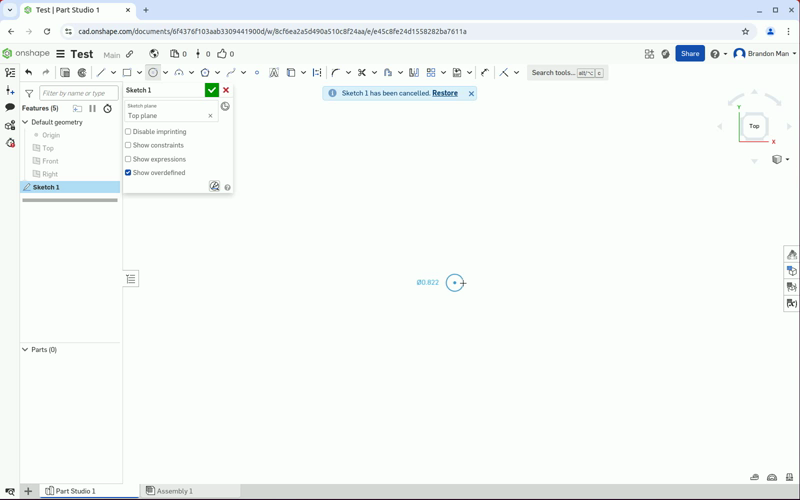
scroll(6)
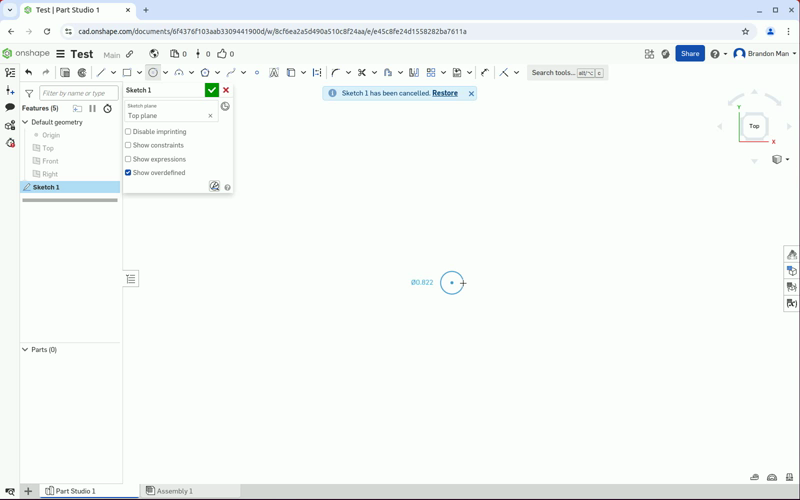
scroll(6)
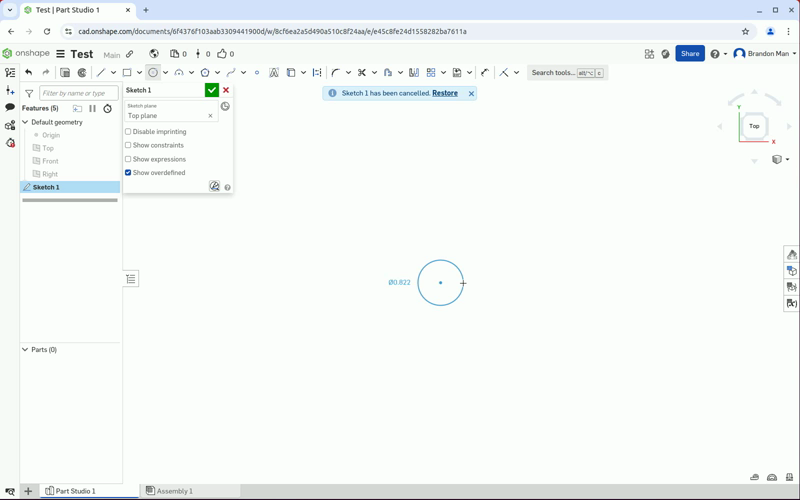
click(463, 282)
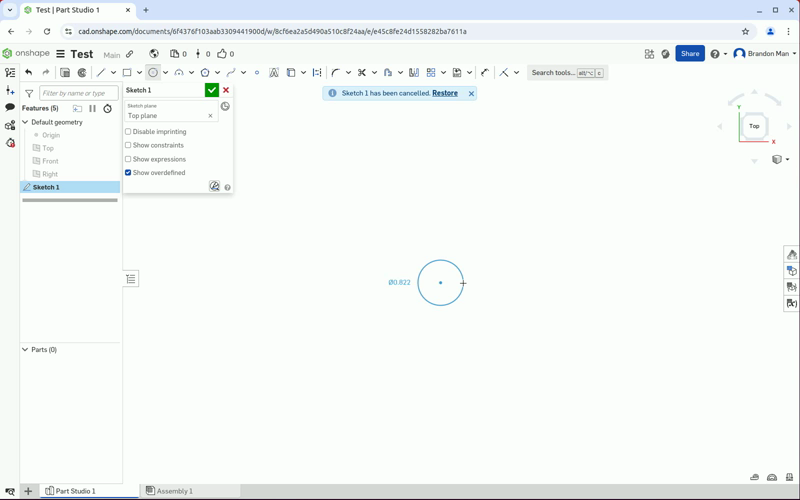
scroll(-6)
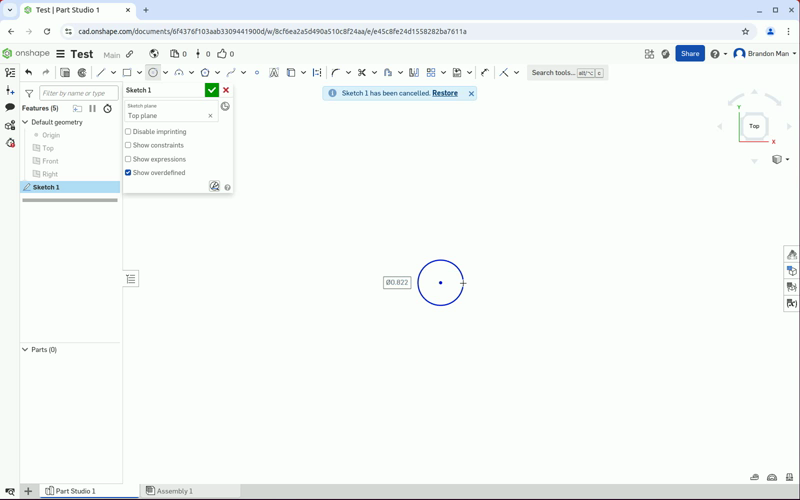
scroll(-6)
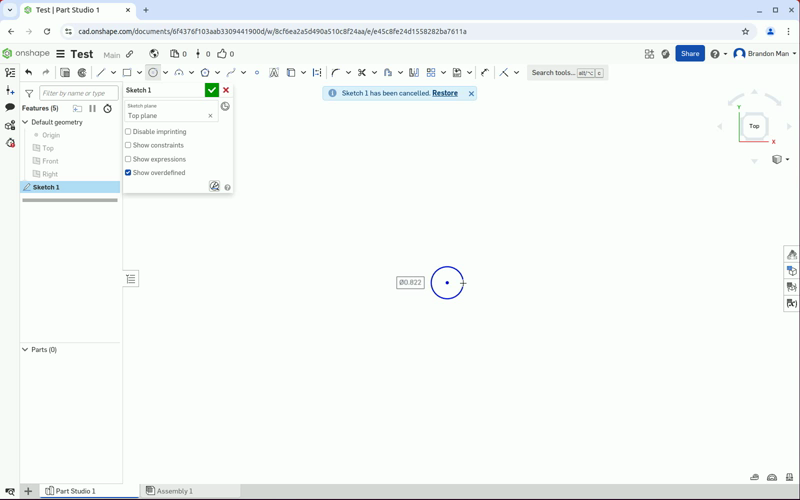
scroll(-6)
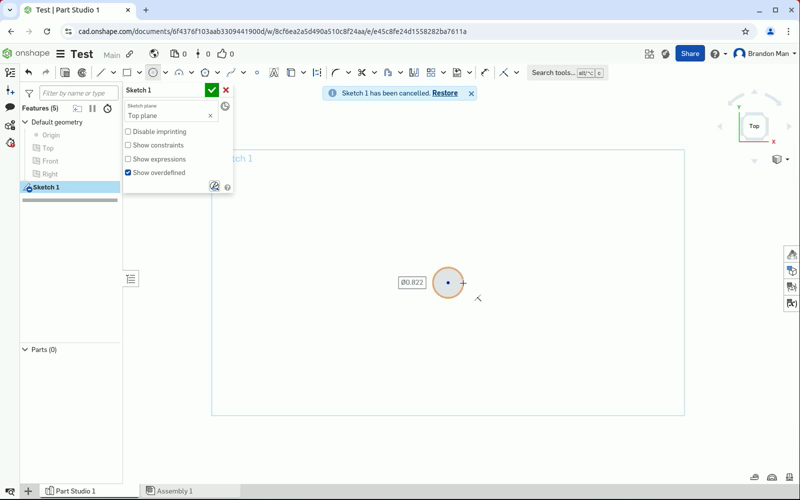
scroll(-6)
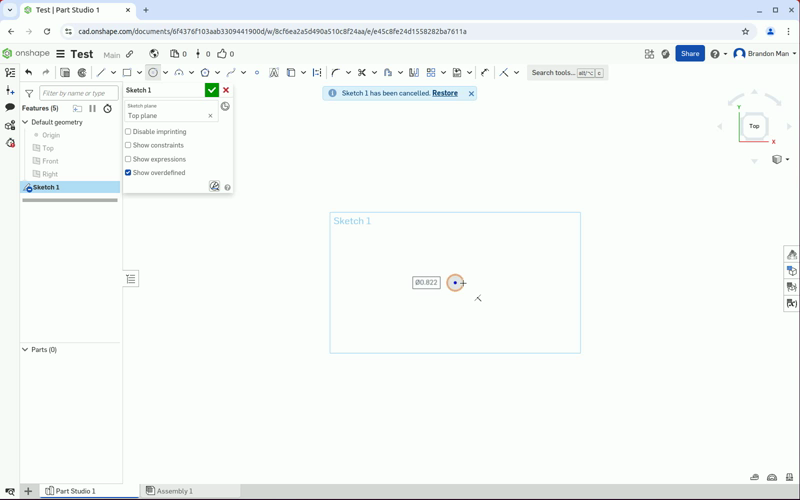
scroll(-6)
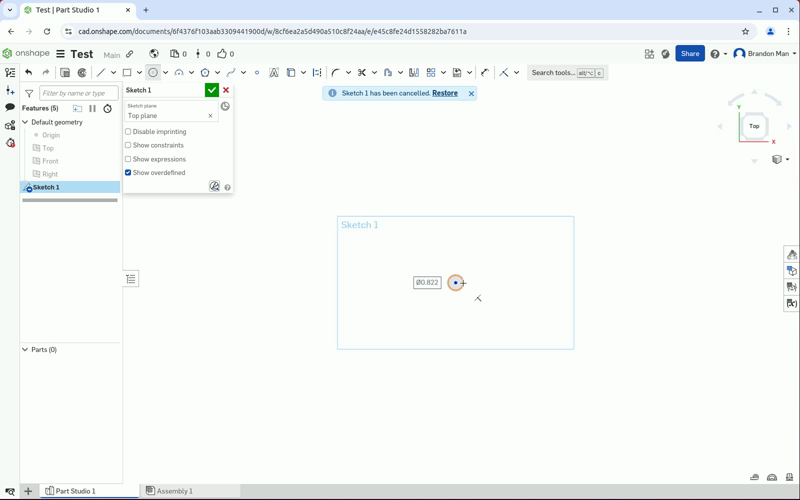
scroll(-6)
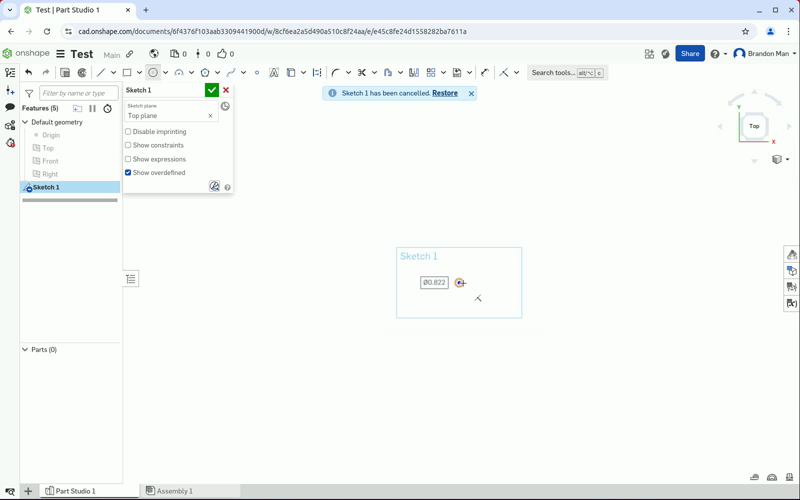
scroll(-6)
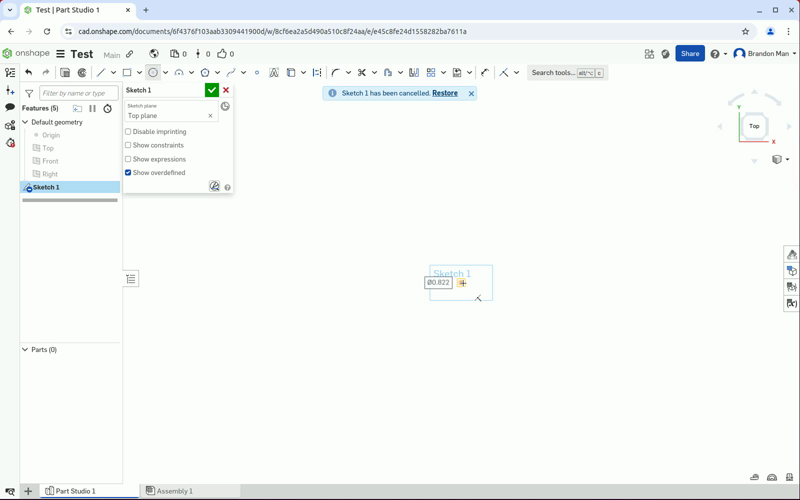
key(esc)
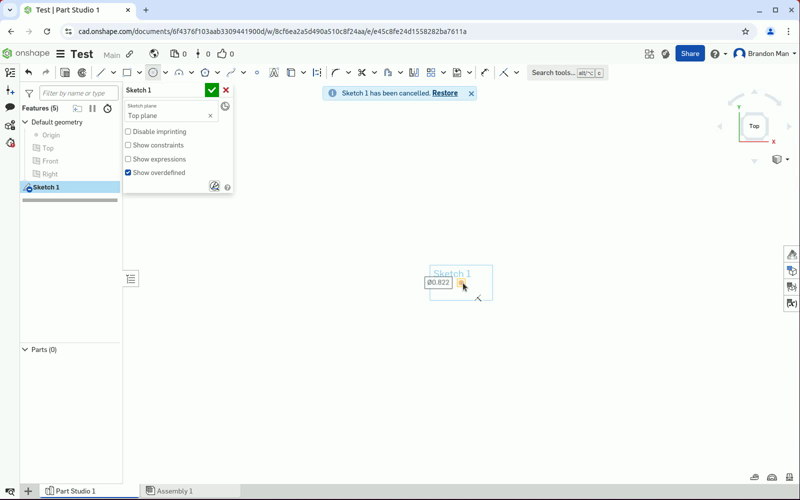
mouse_move(461, 283)
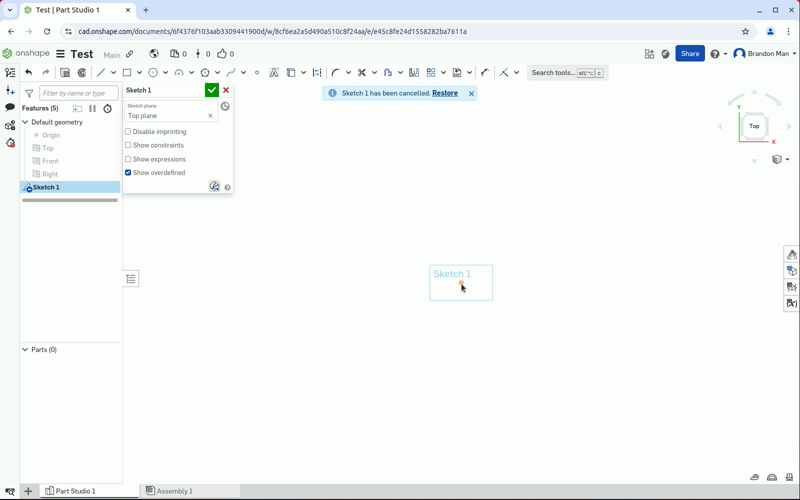
scroll(6)
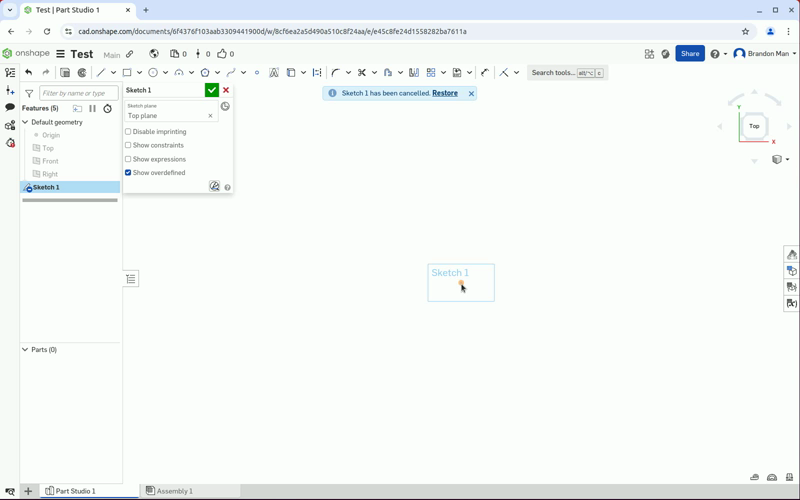
scroll(6)
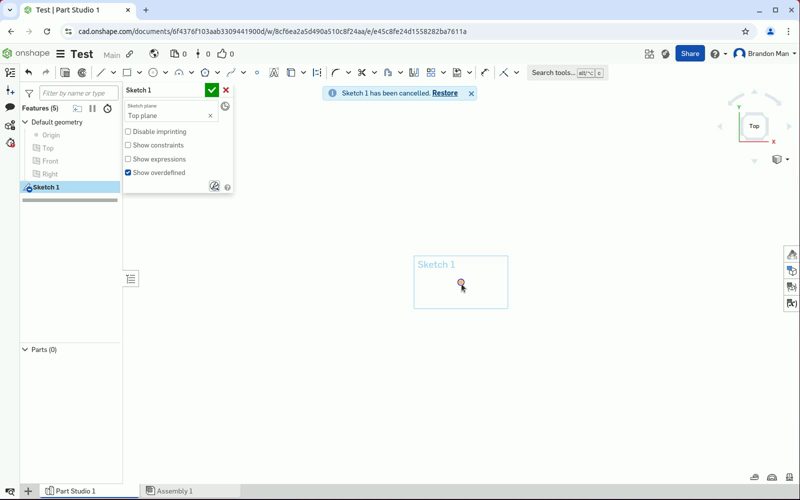
scroll(6)
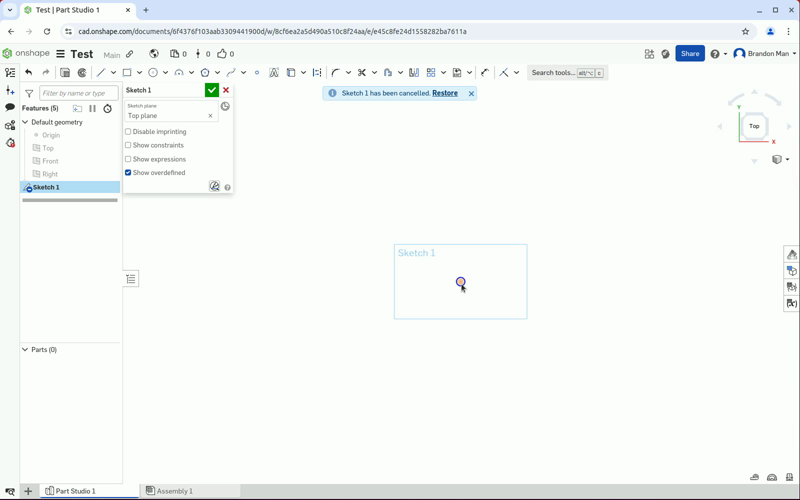
scroll(6)
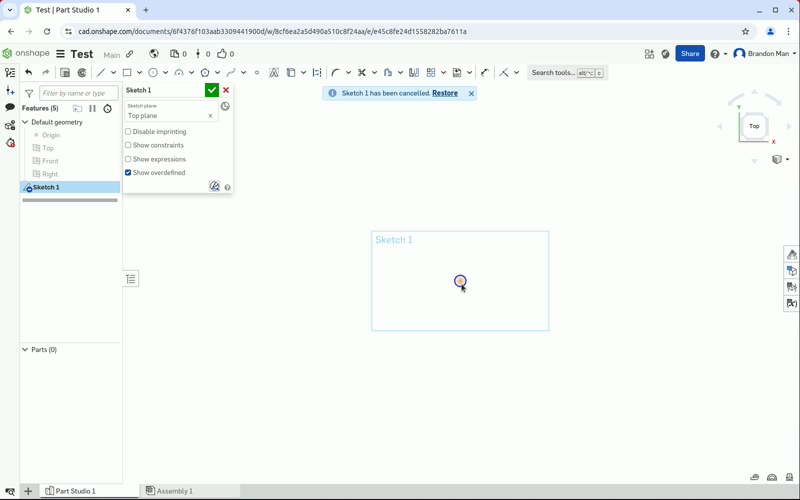
scroll(6)
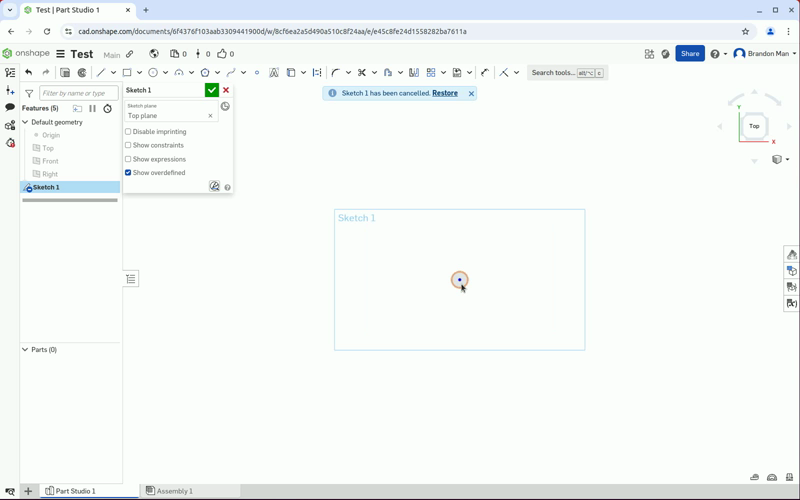
scroll(6)
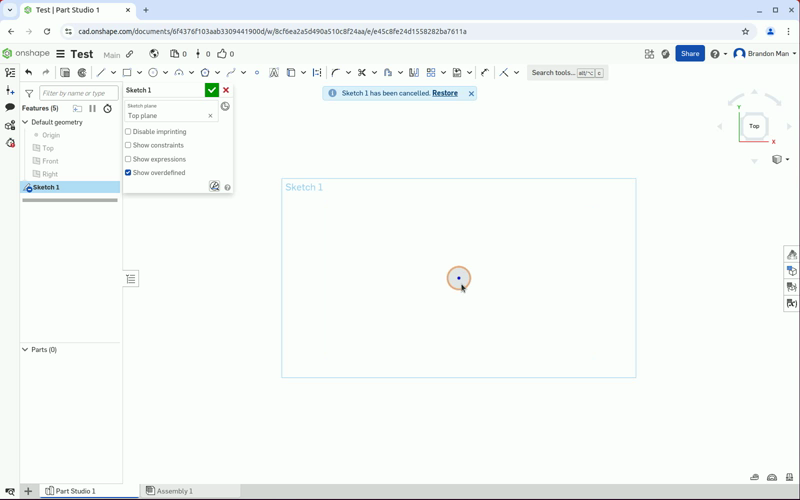
scroll(6)
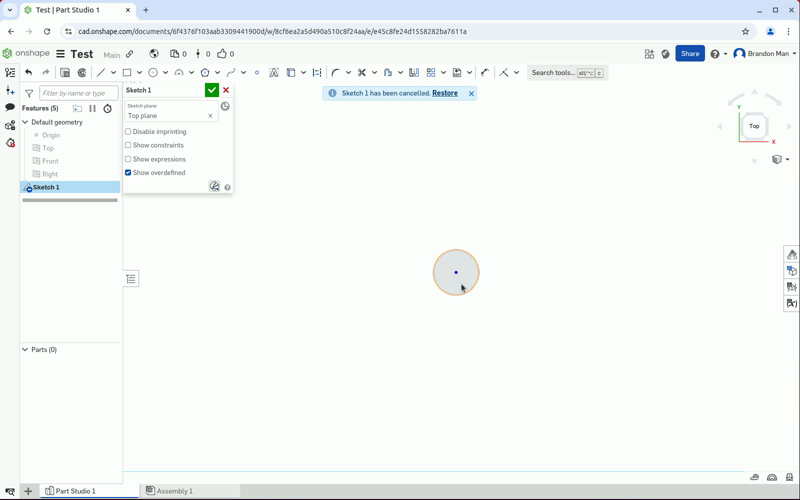
click(461, 283)
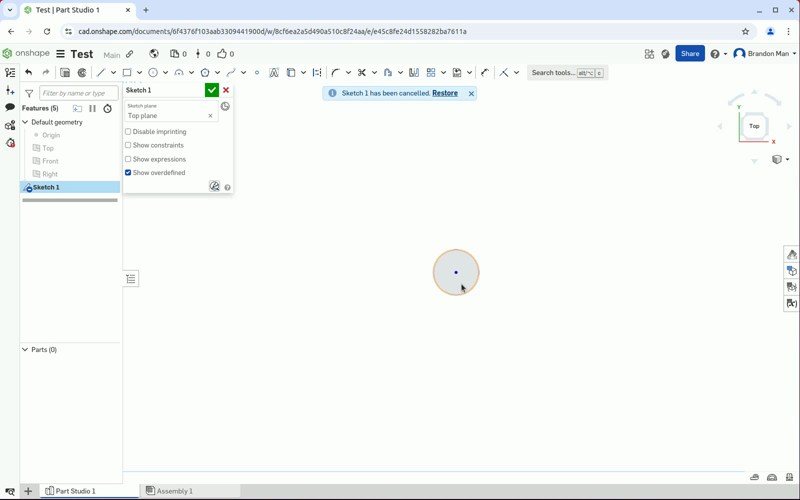
scroll(-6)
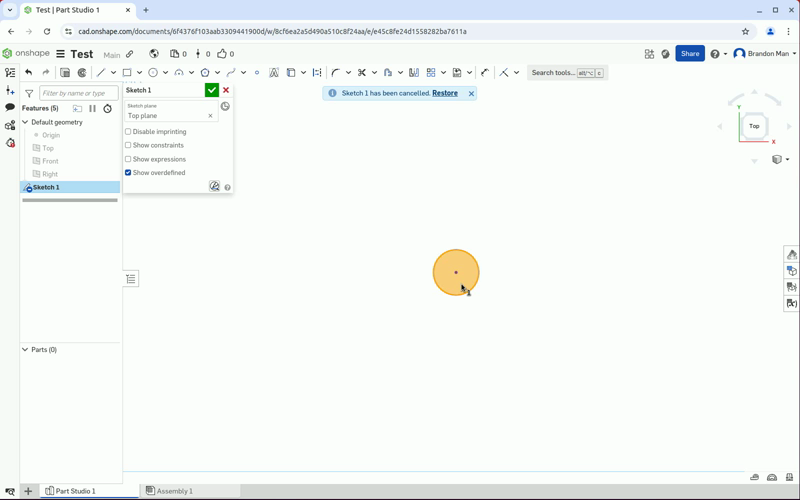
scroll(-6)
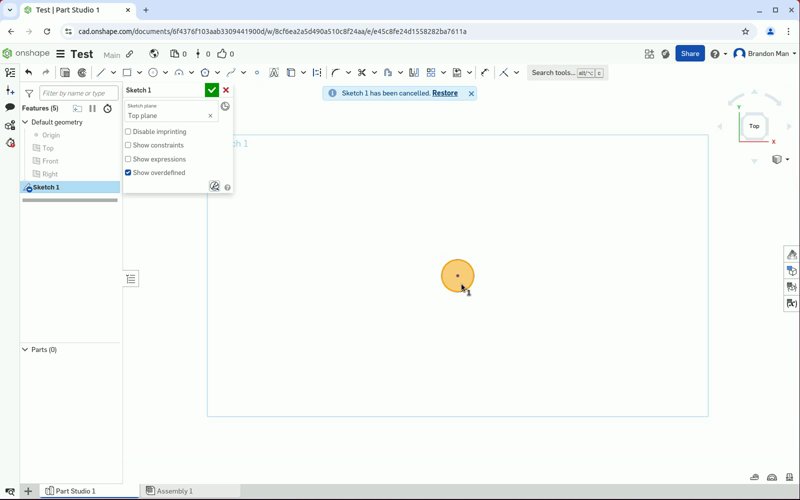
scroll(-6)
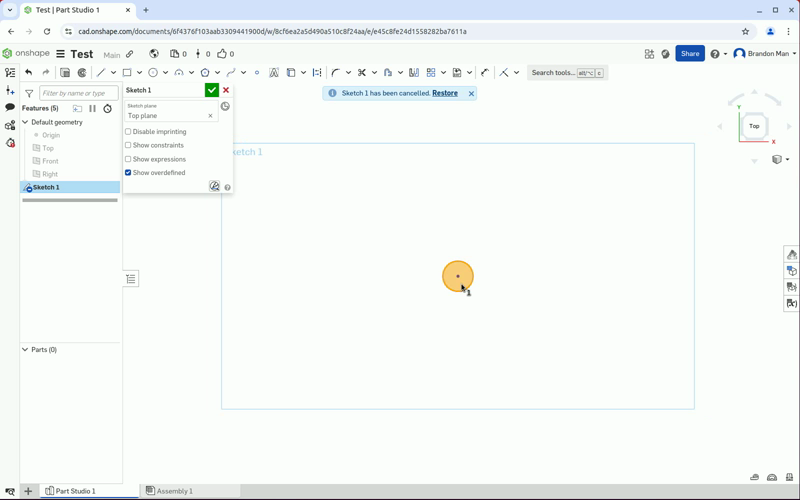
scroll(-6)
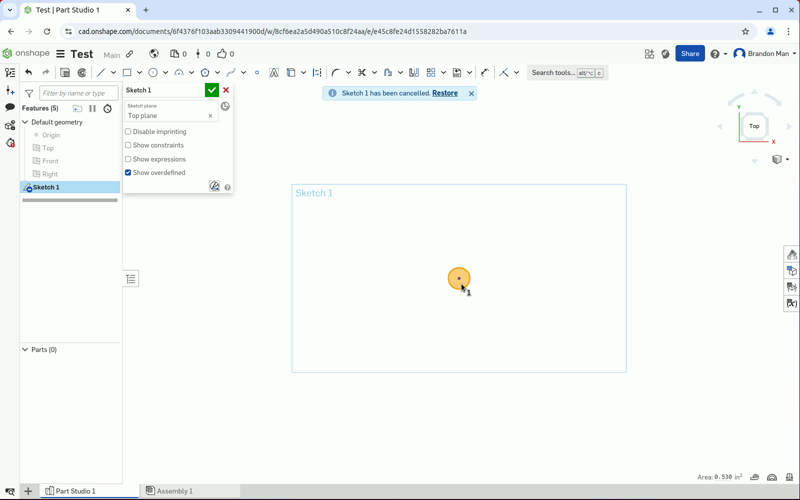
scroll(-6)
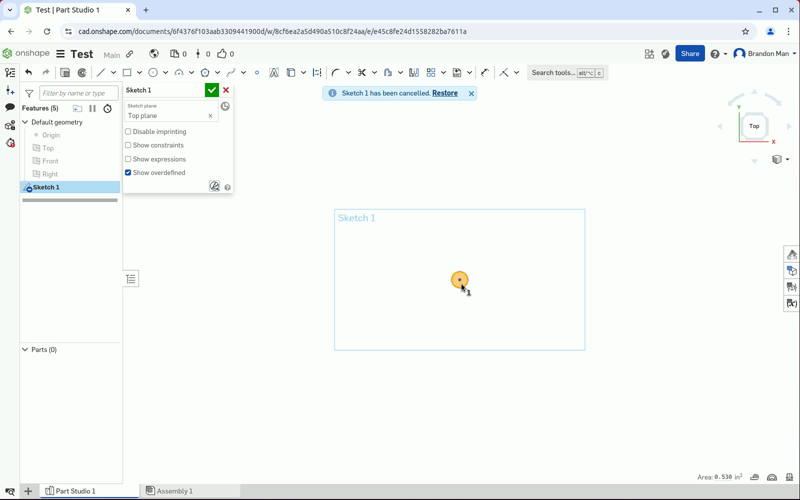
scroll(-6)
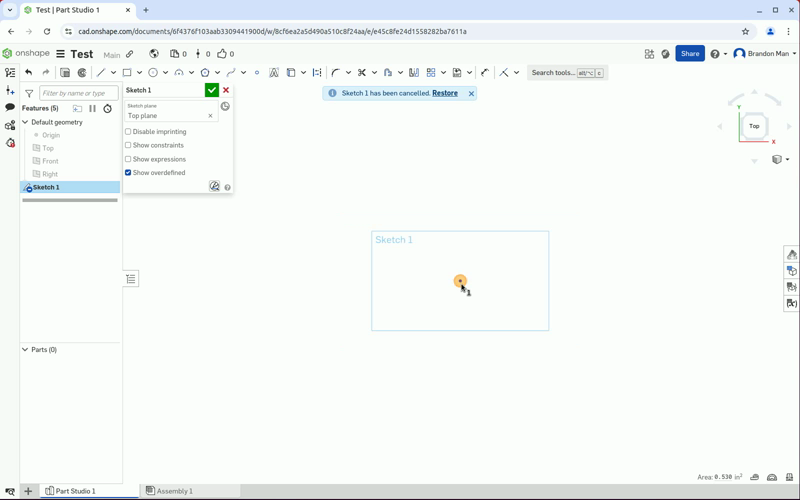
scroll(-6)
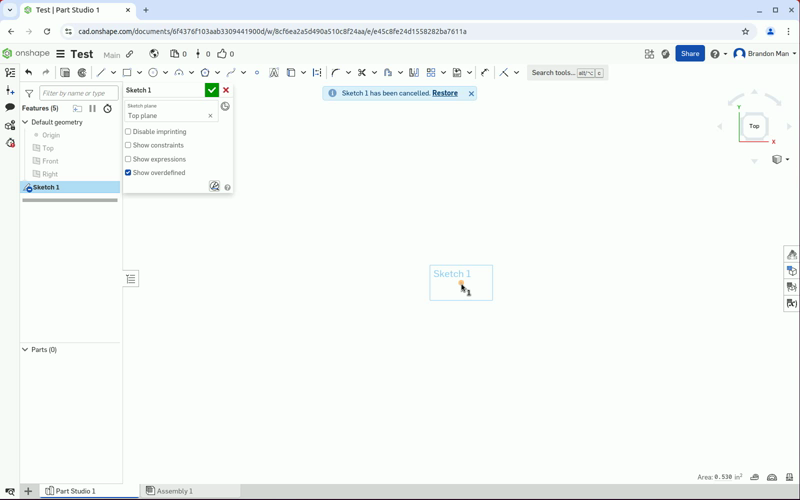
mouse_move(73, 352)
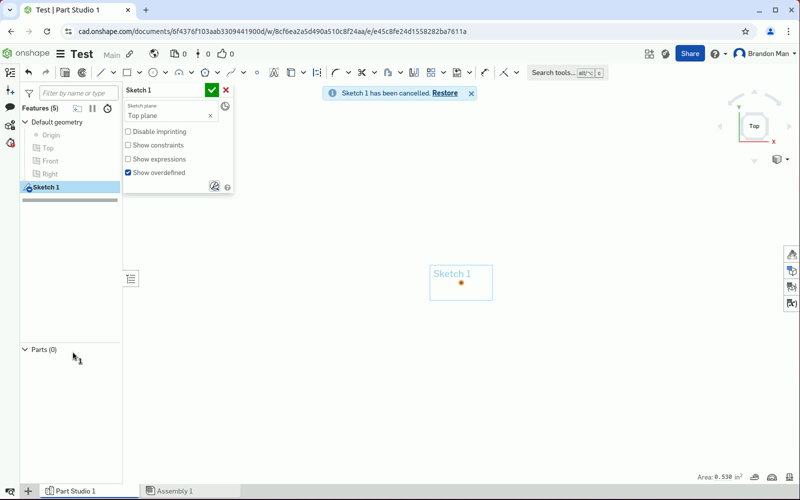
key(shift+y)
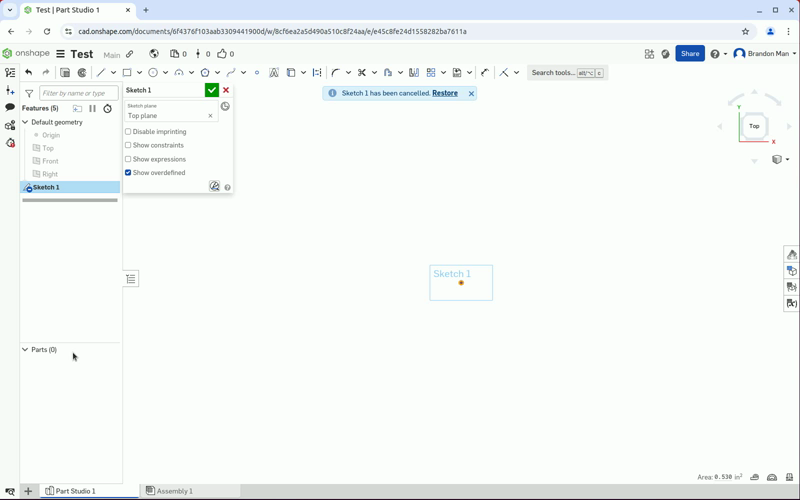
key(shift+e)
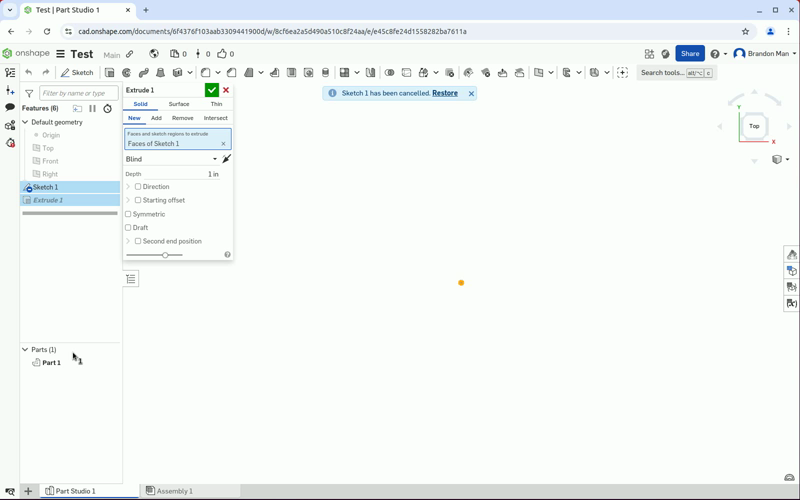
mouse_move(143, 106)
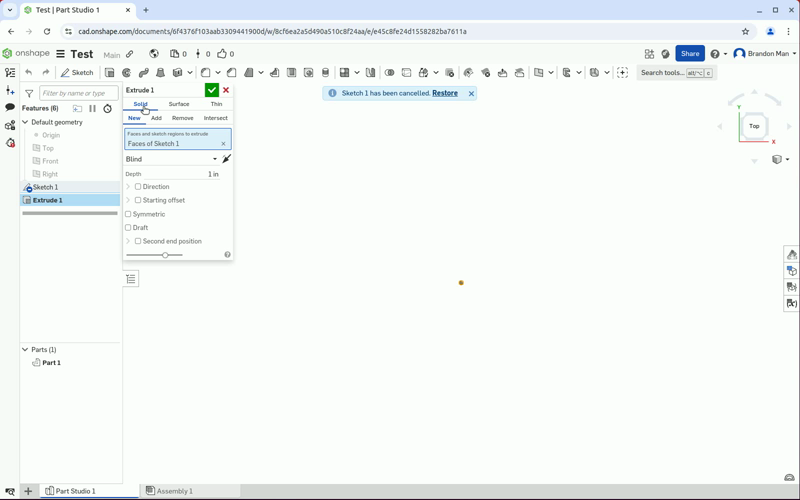
click(143, 106)
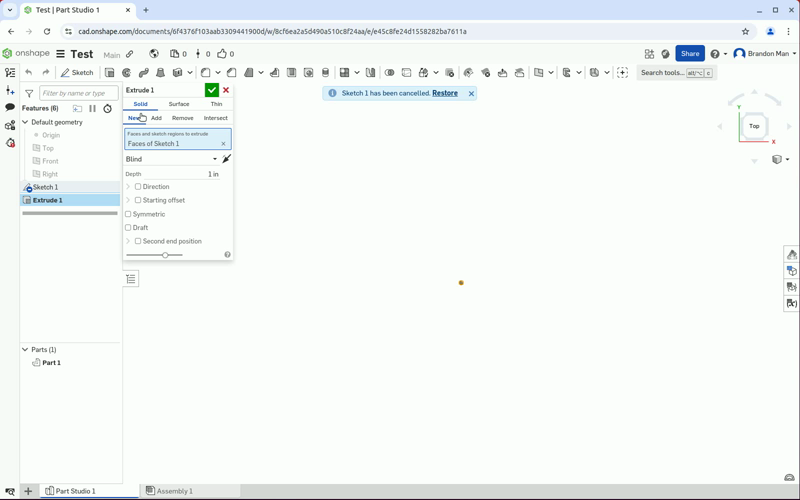
mouse_move(137, 120)
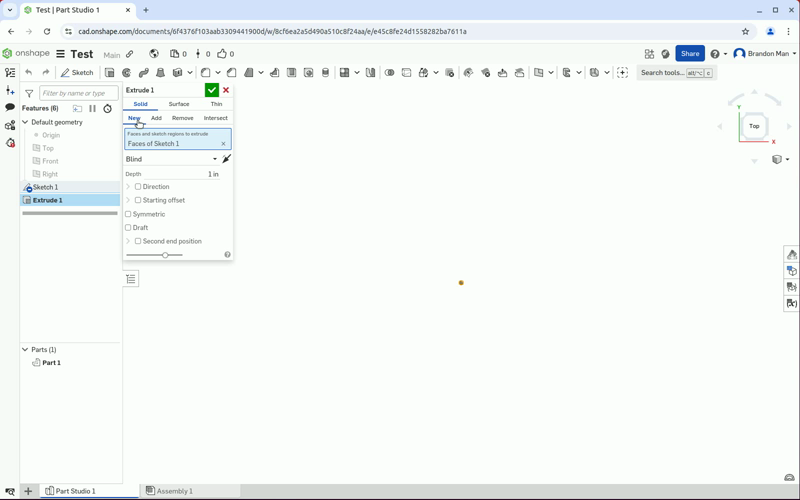
click(137, 120)
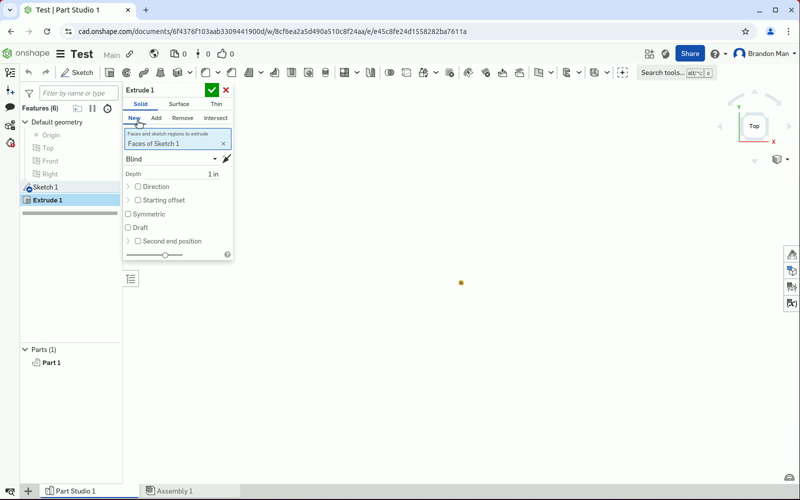
key(tab, 4)
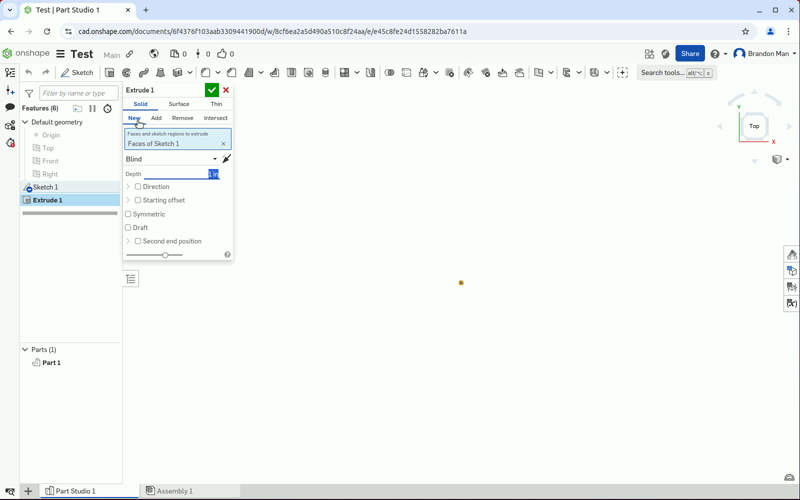
text(-19.979)
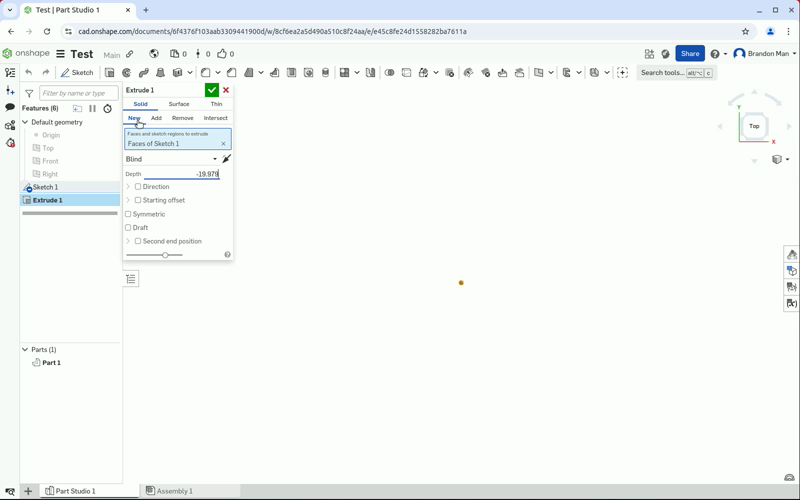
key(enter)
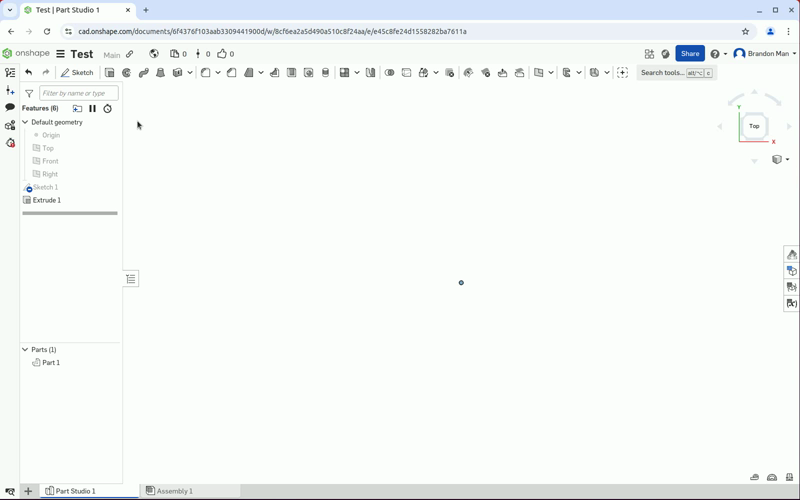
key(shift+h)
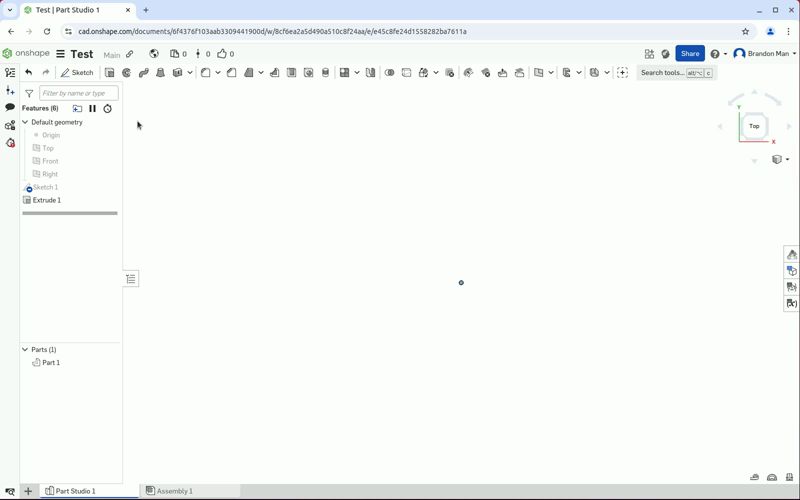
key(shift+h)
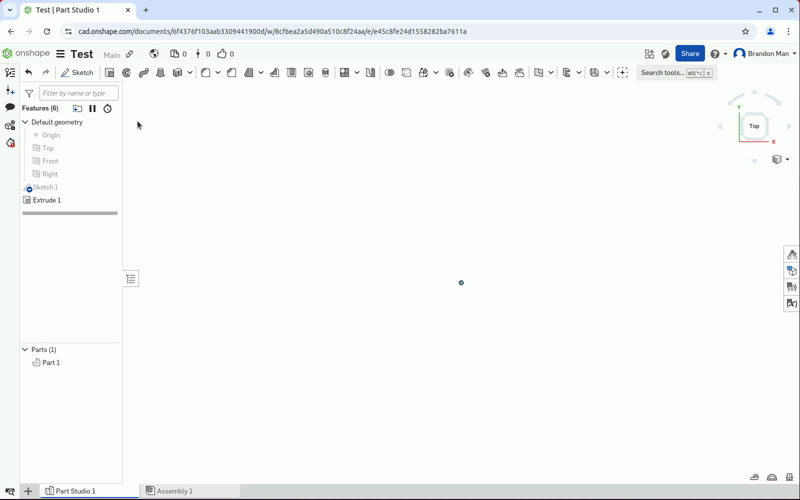
mouse_move(73, 189)
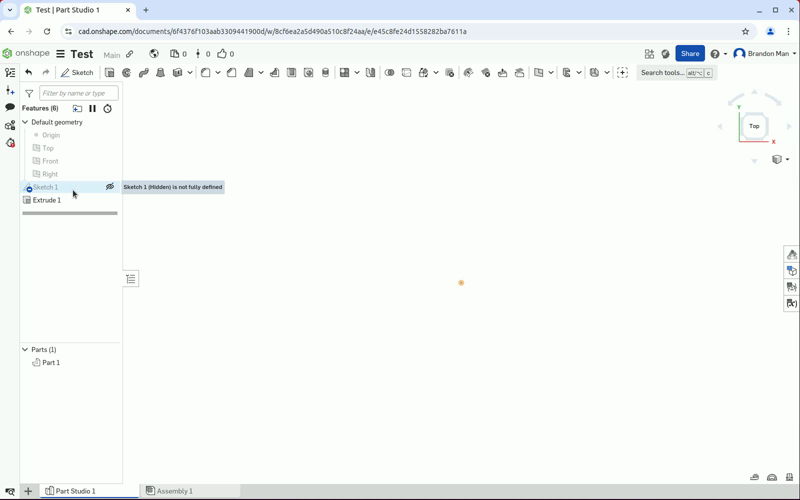
click(73, 189)
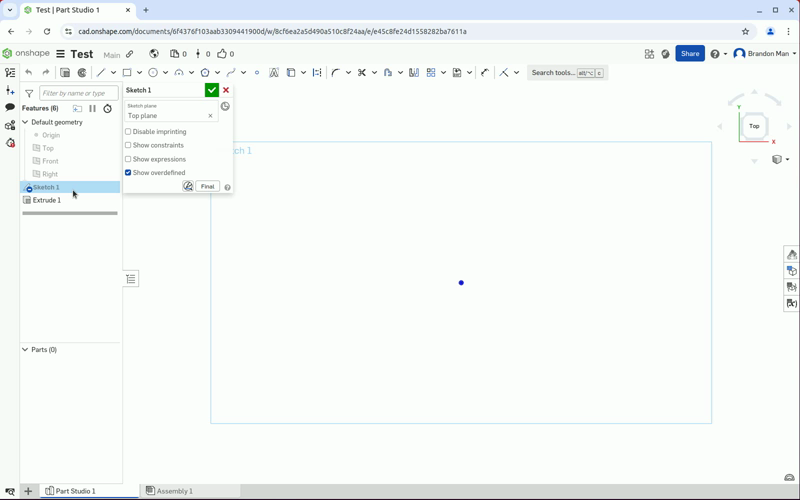
mouse_move(229, 92)
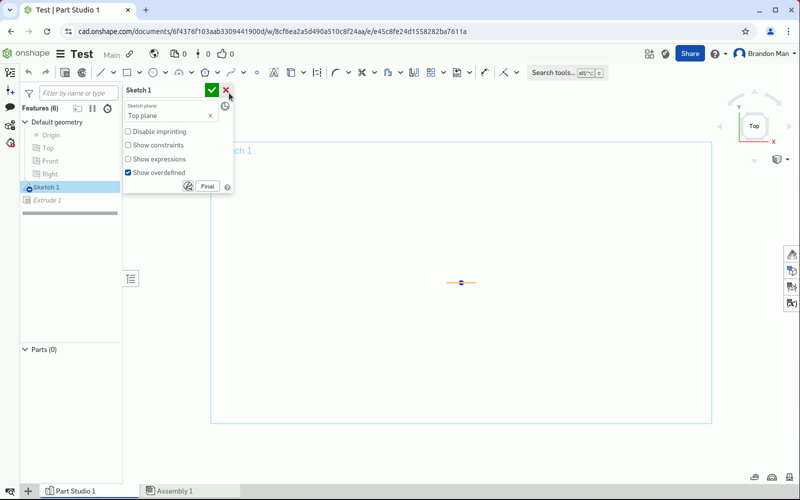
click(229, 92)
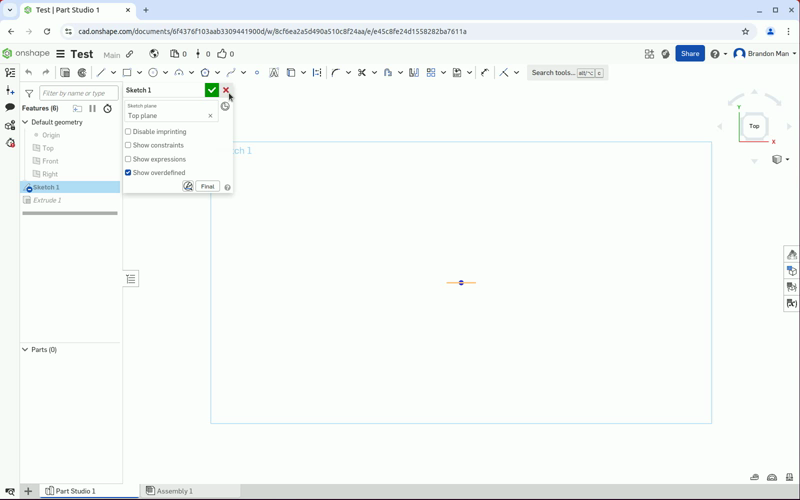
key(shift+s)
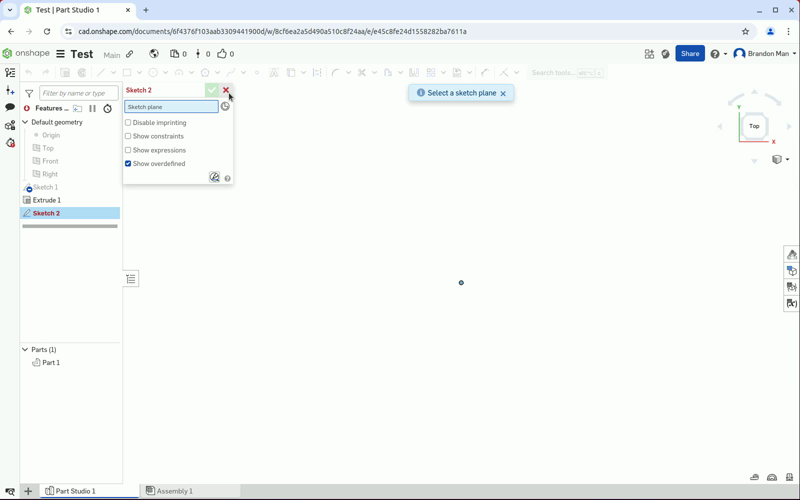
mouse_move(73, 150)
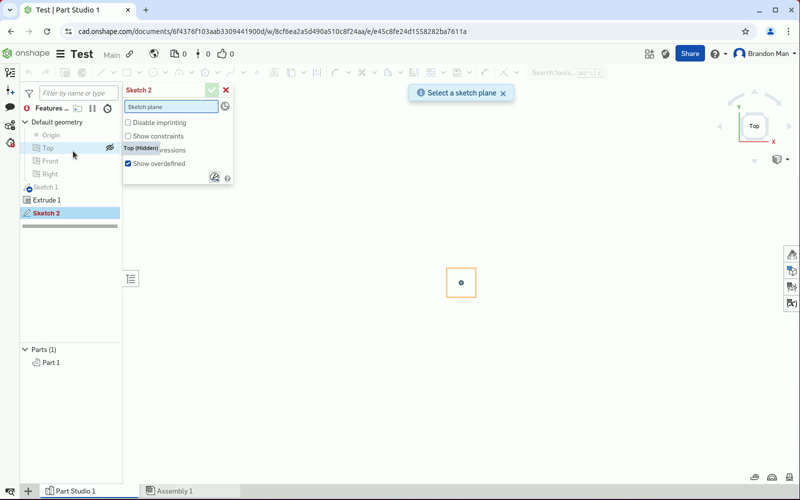
click(73, 150)
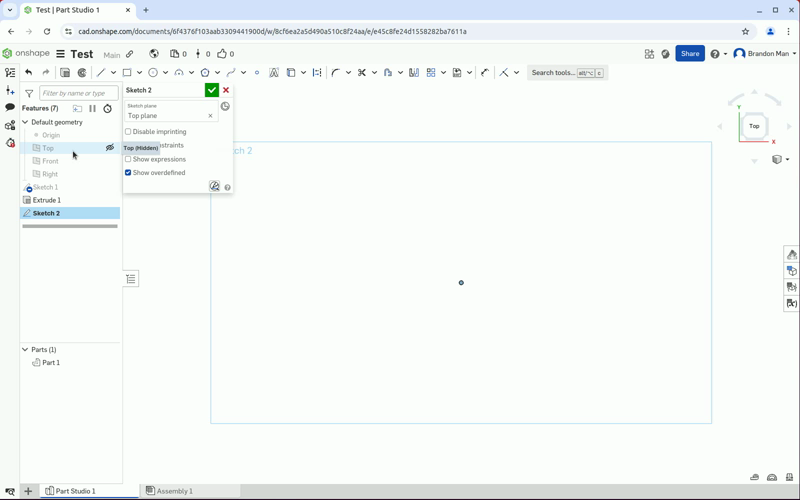
mouse_move(73, 352)
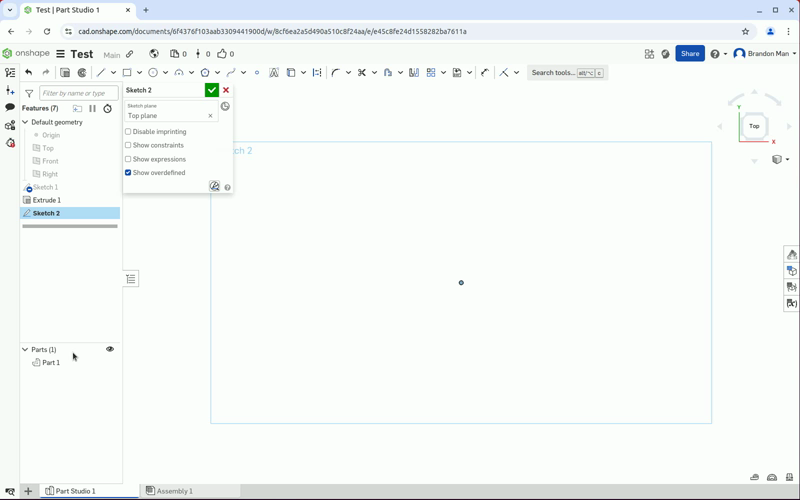
key(y)
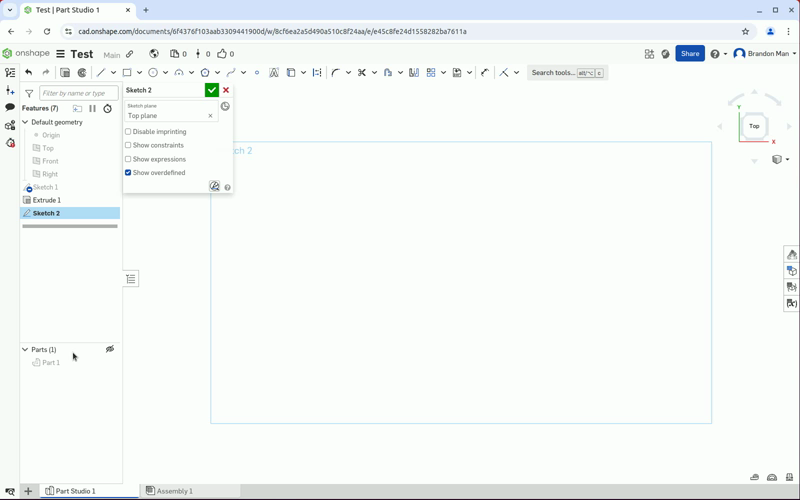
key(c)
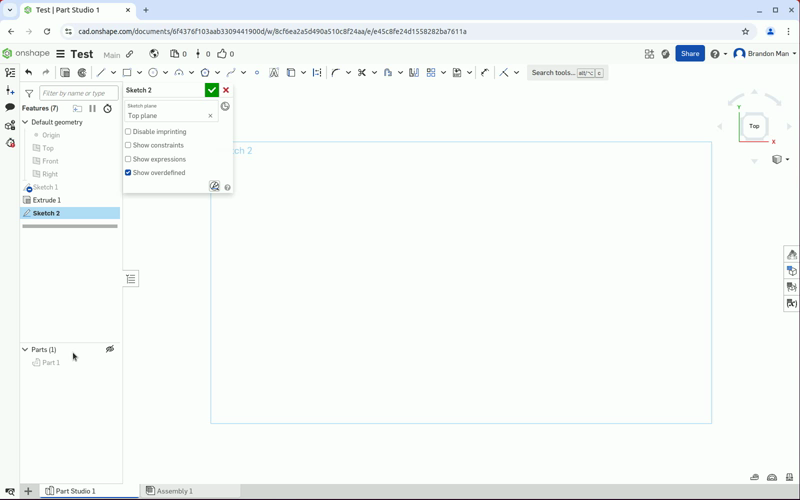
key_down(shift)
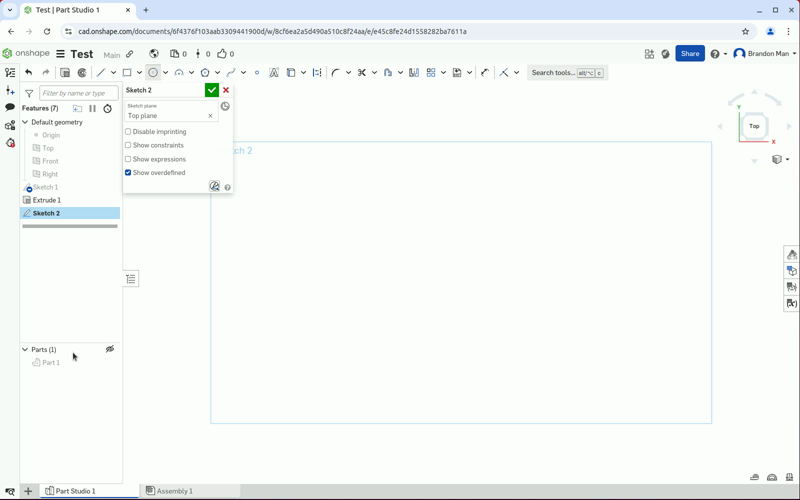
mouse_move(350, 282)
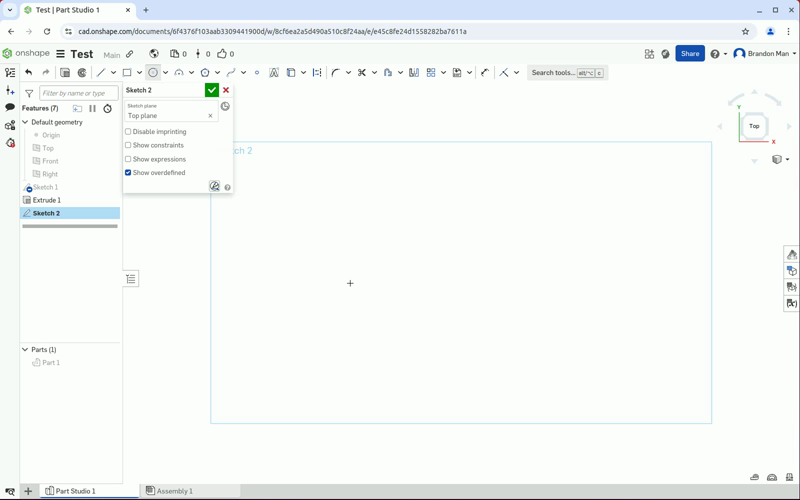
click(350, 282)
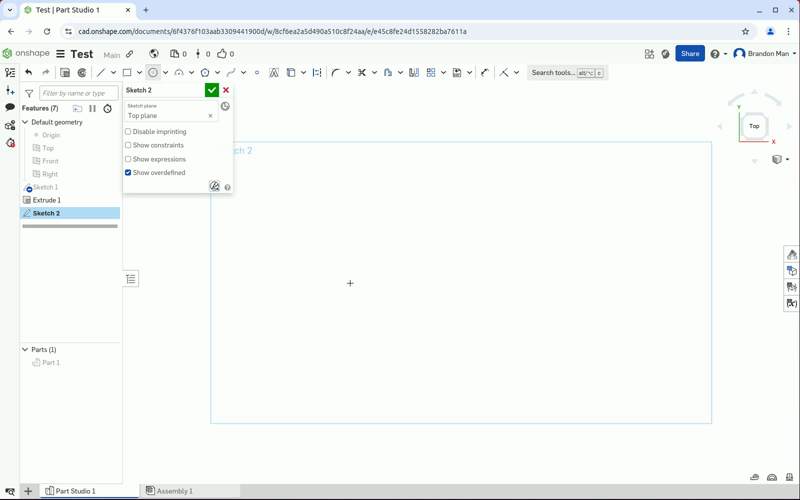
key_up(shift)
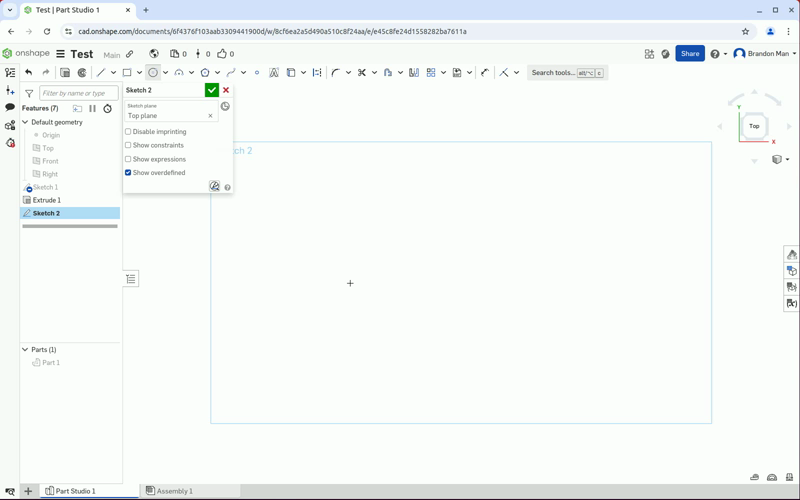
mouse_move(351, 282)
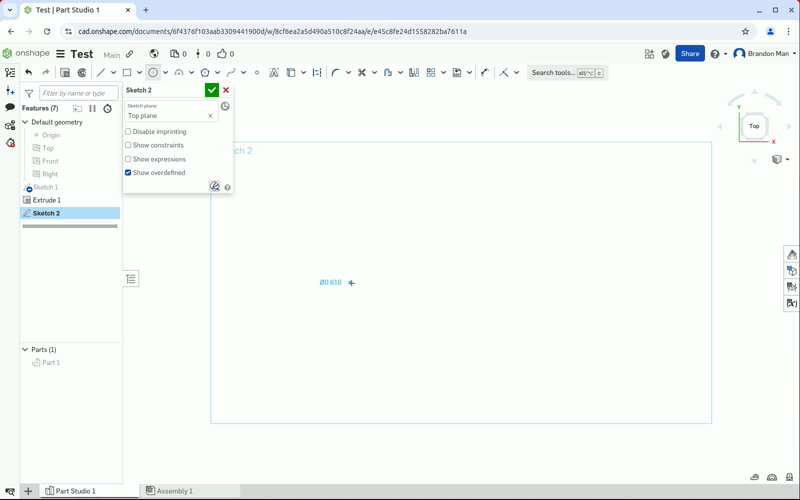
scroll(6)
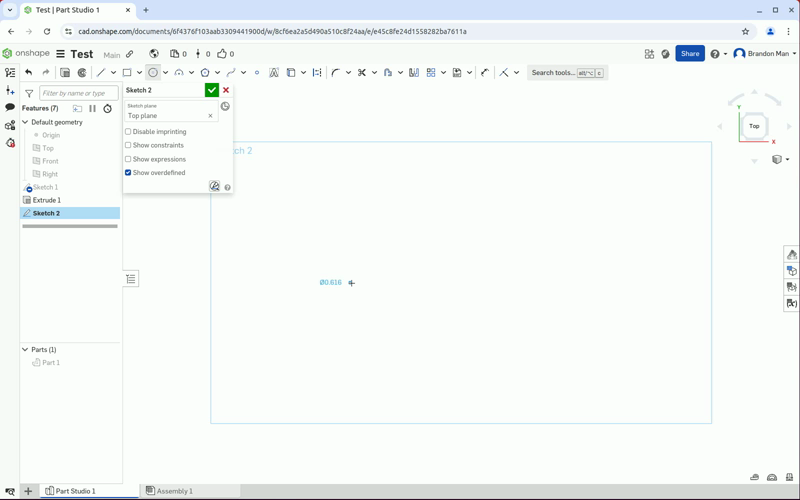
scroll(6)
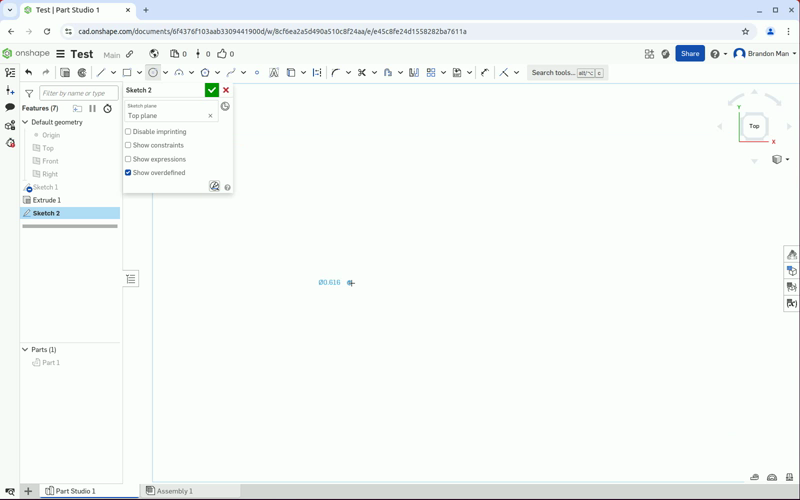
scroll(6)
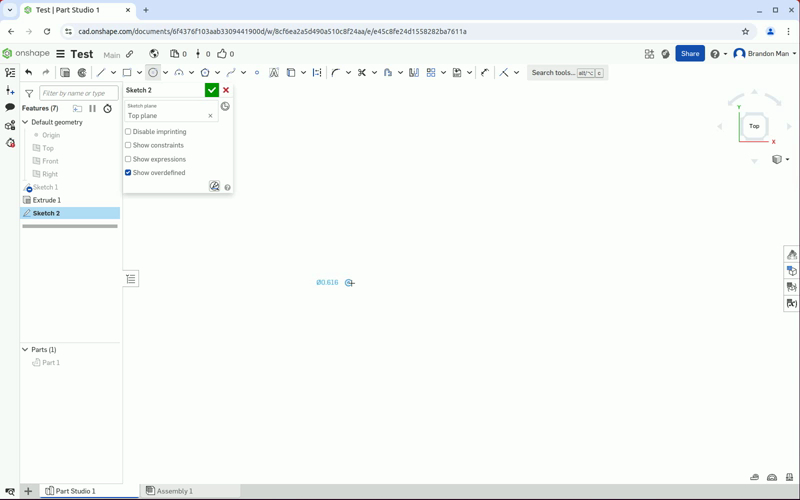
scroll(6)
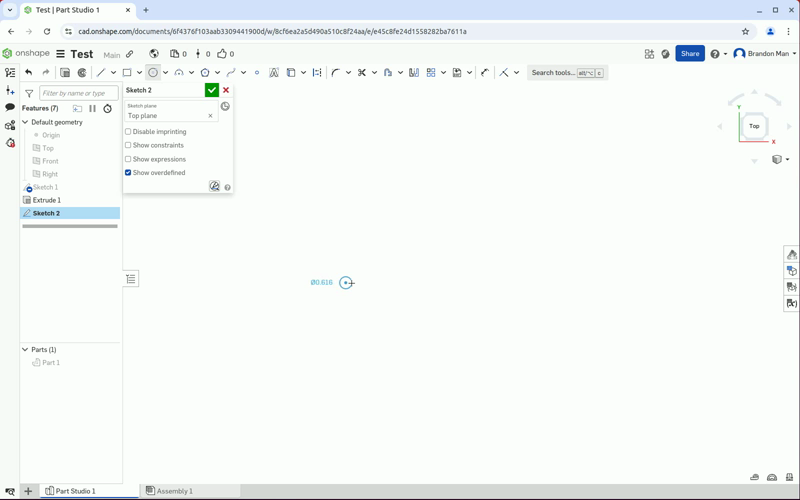
scroll(6)
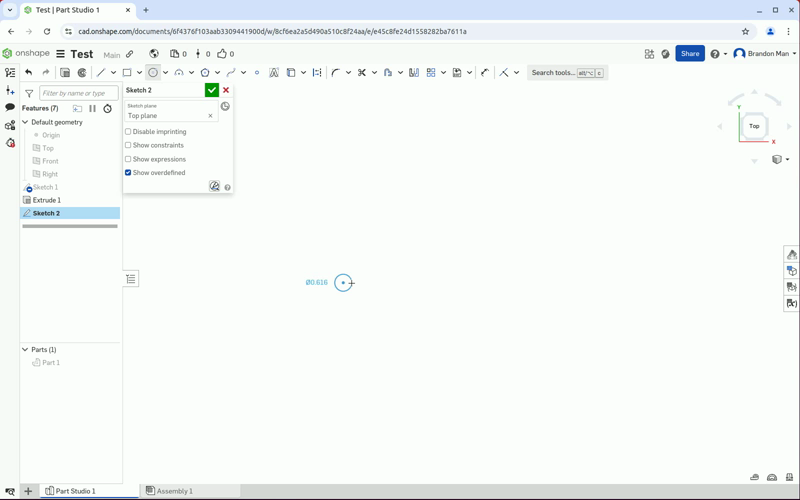
scroll(6)
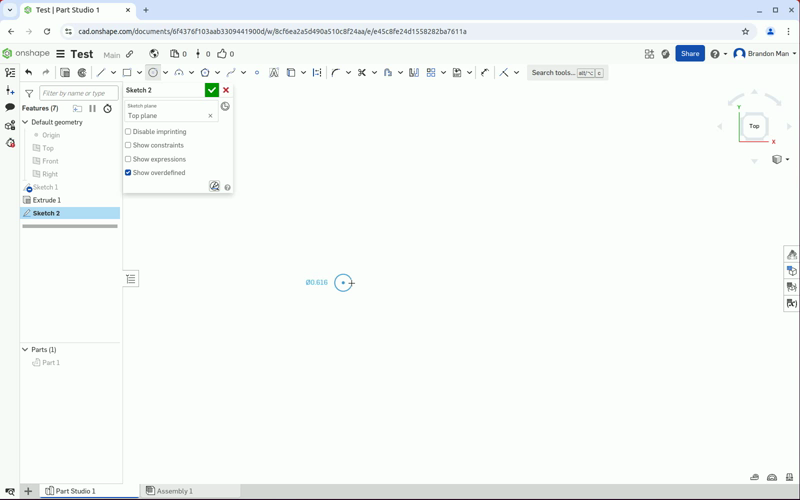
scroll(6)
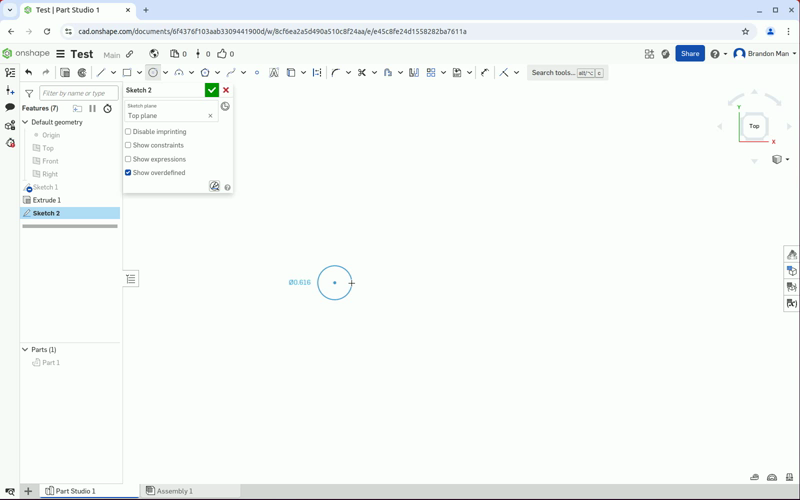
click(351, 282)
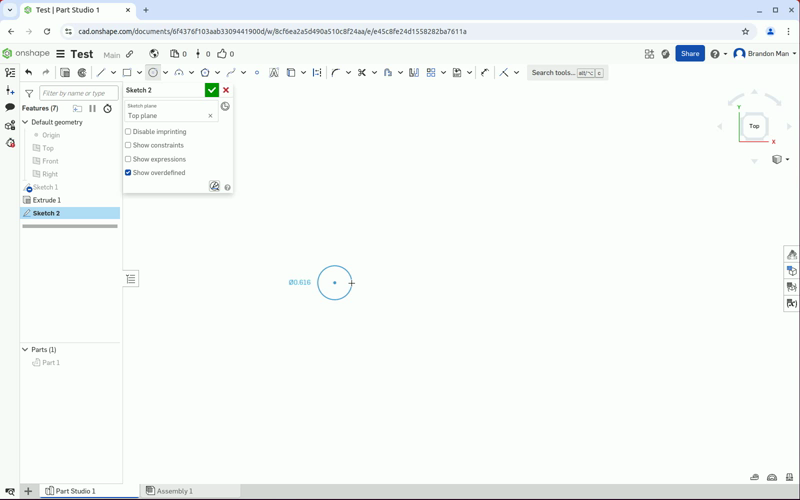
scroll(-6)
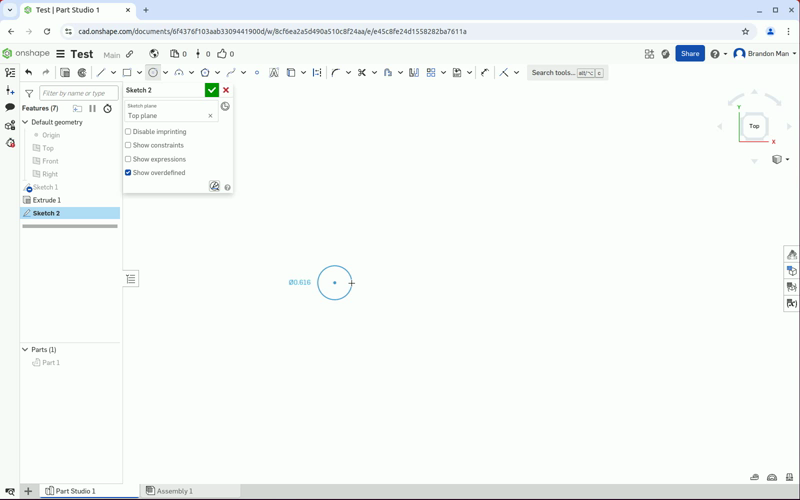
scroll(-6)
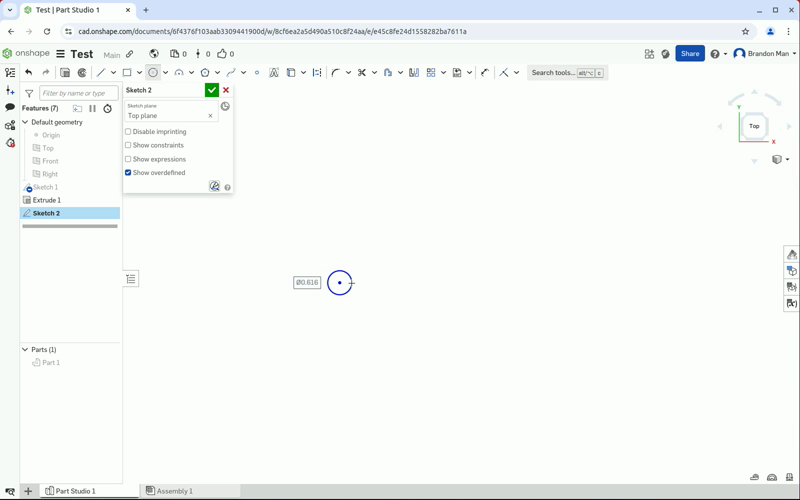
scroll(-6)
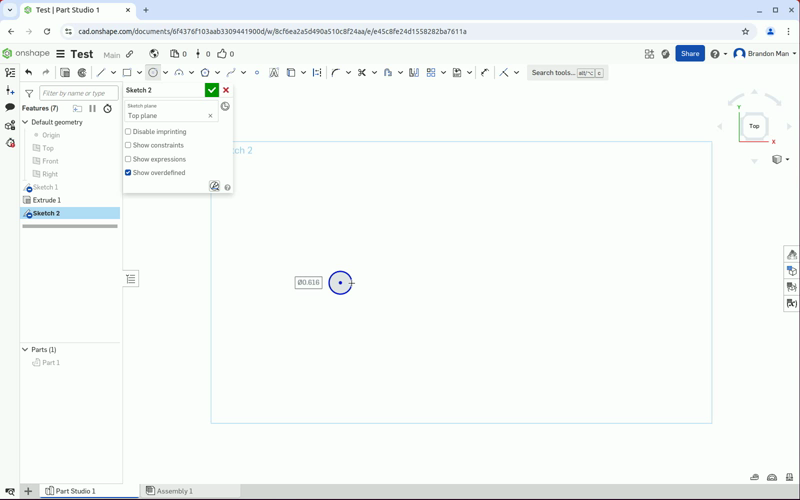
scroll(-6)
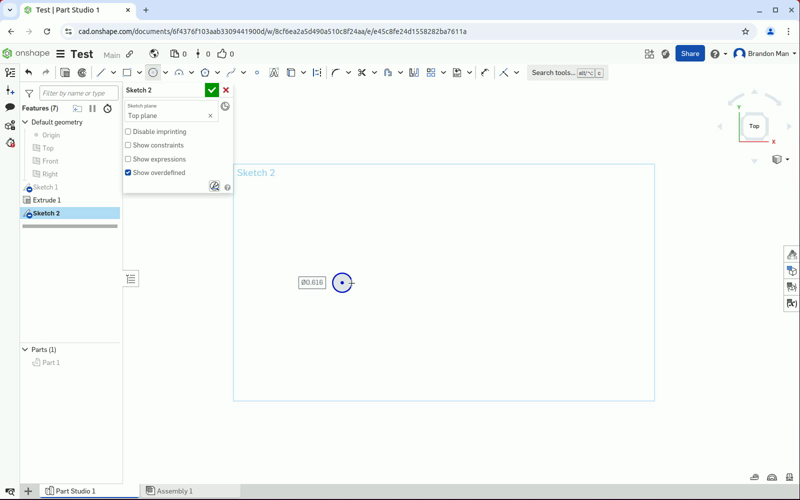
scroll(-6)
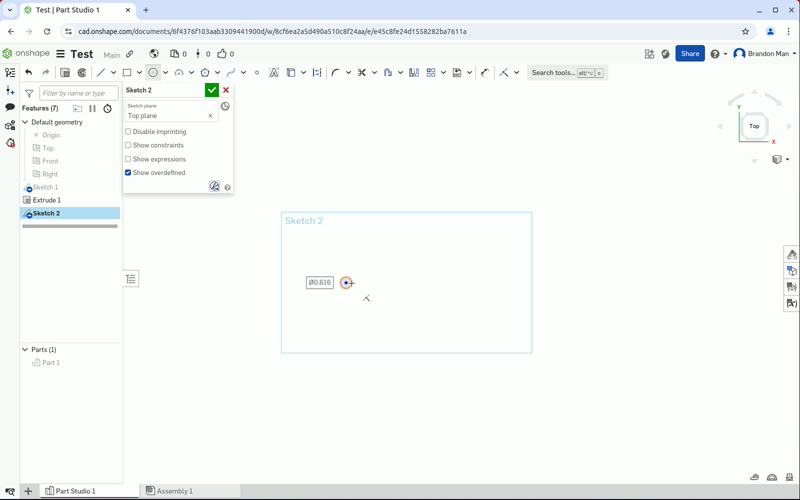
scroll(-6)
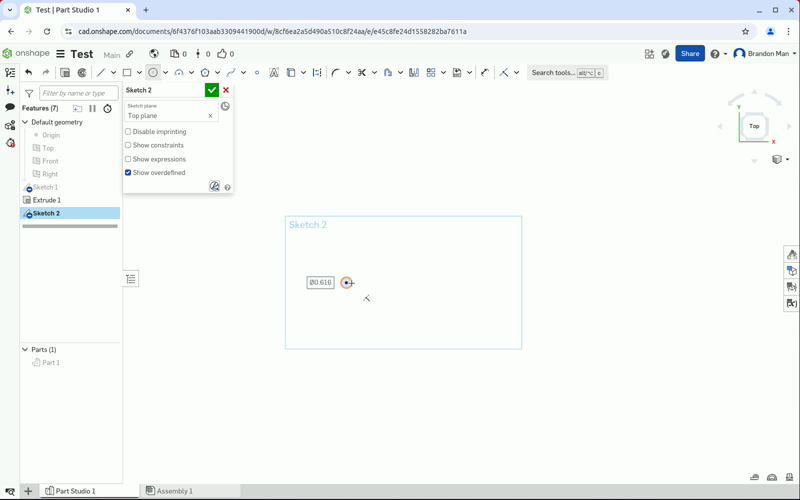
scroll(-6)
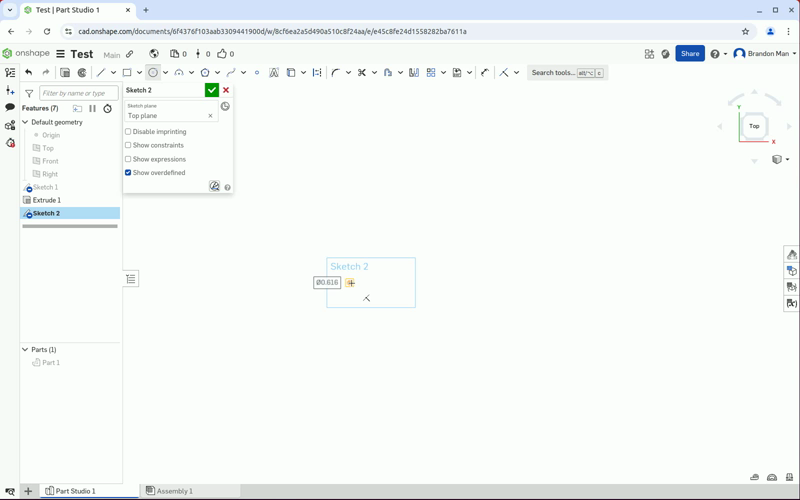
key(esc)
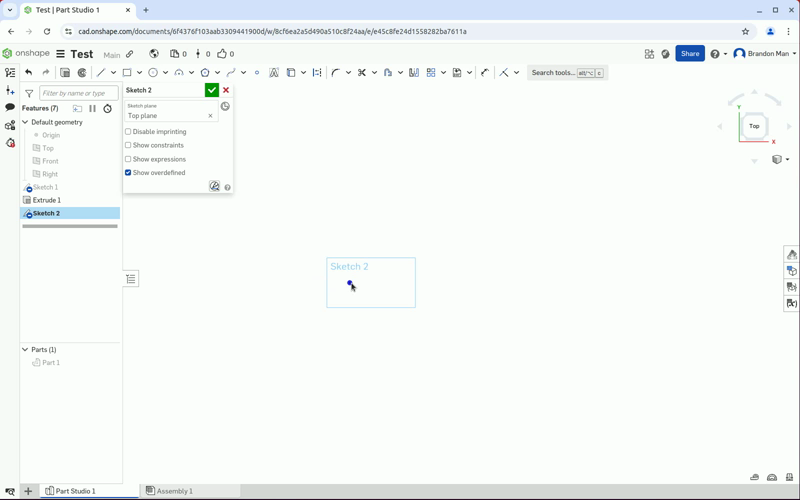
mouse_move(349, 281)
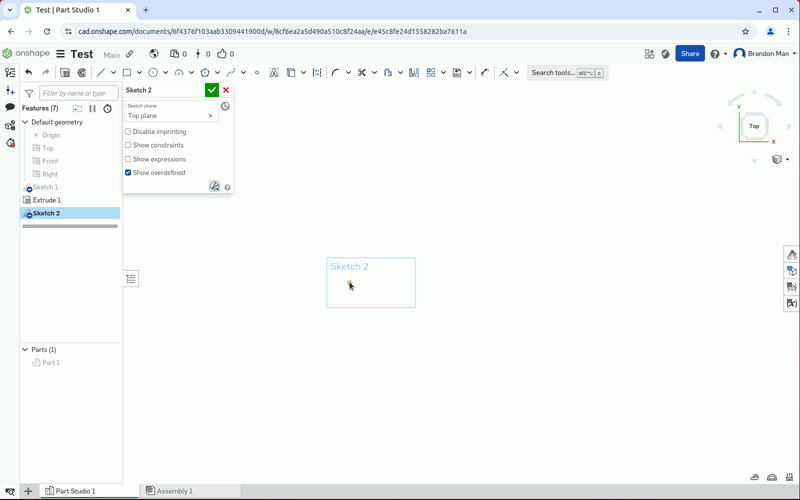
scroll(6)
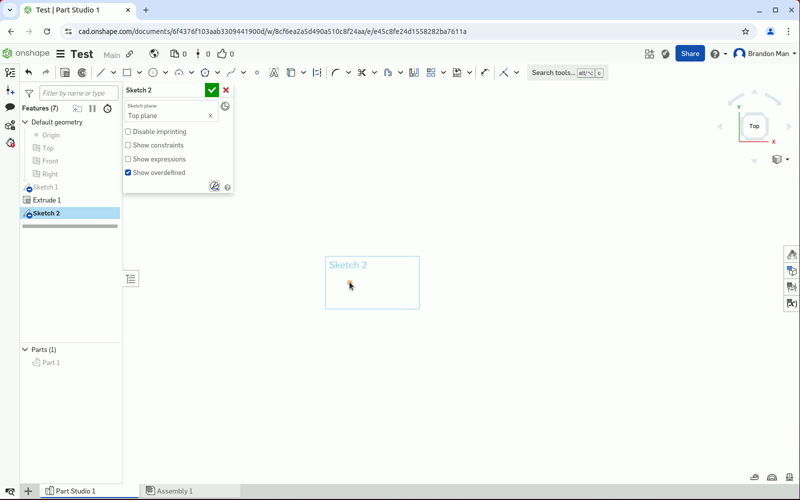
scroll(6)
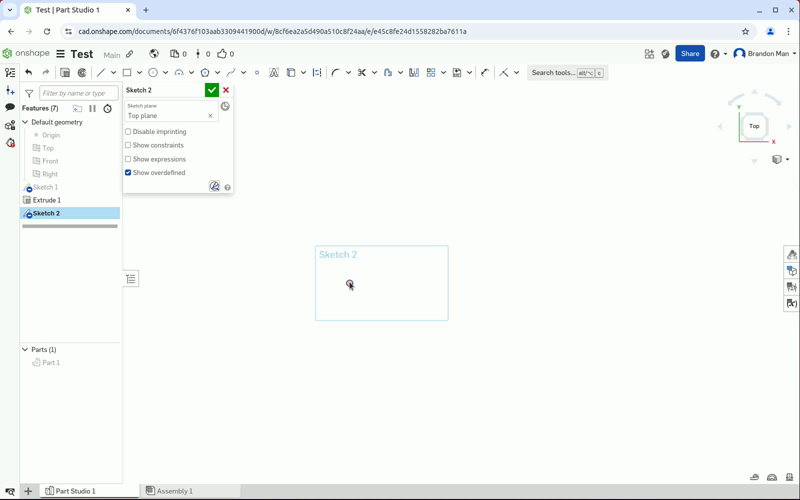
scroll(6)
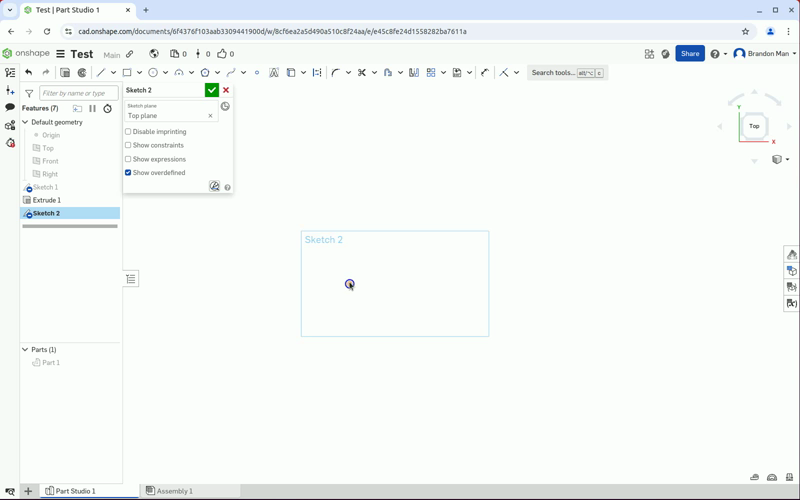
scroll(6)
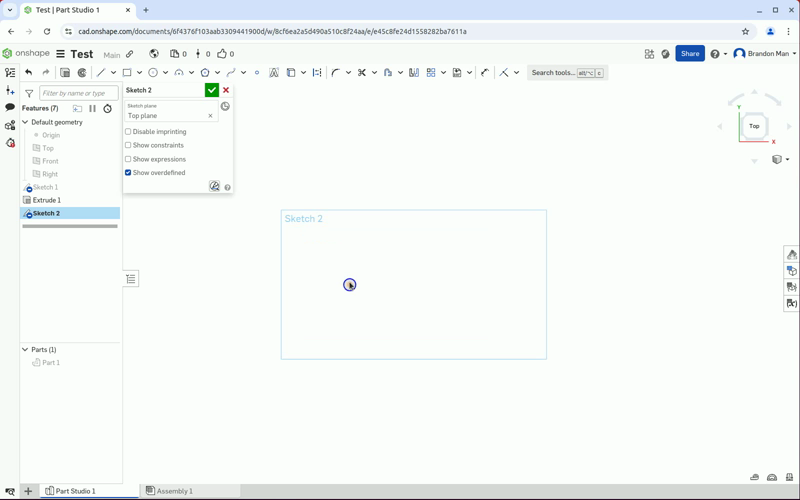
scroll(6)
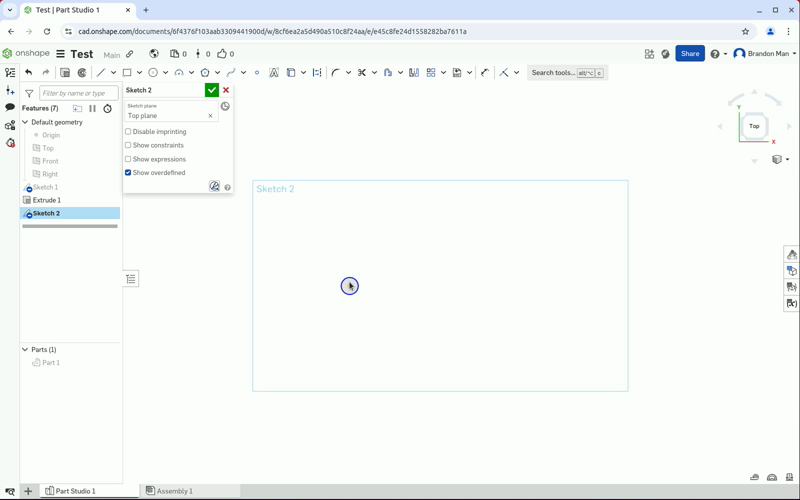
scroll(6)
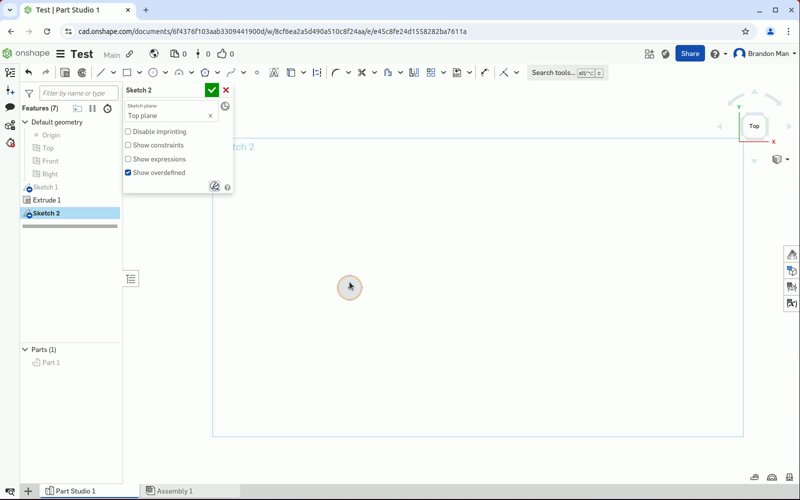
scroll(6)
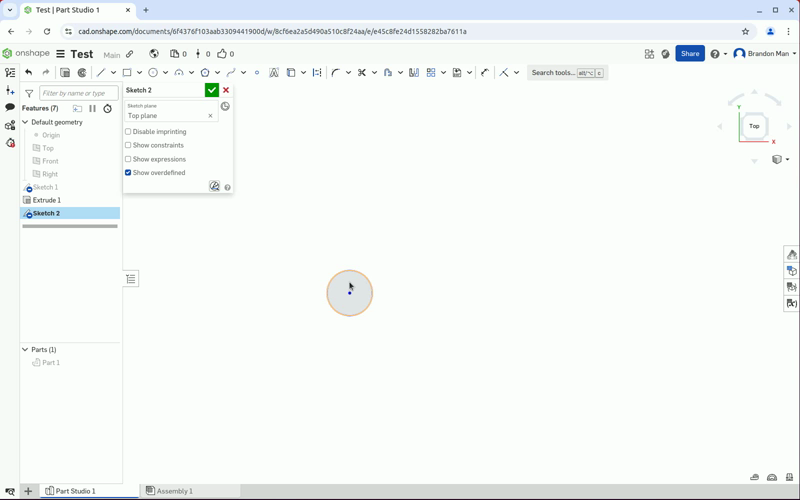
click(349, 281)
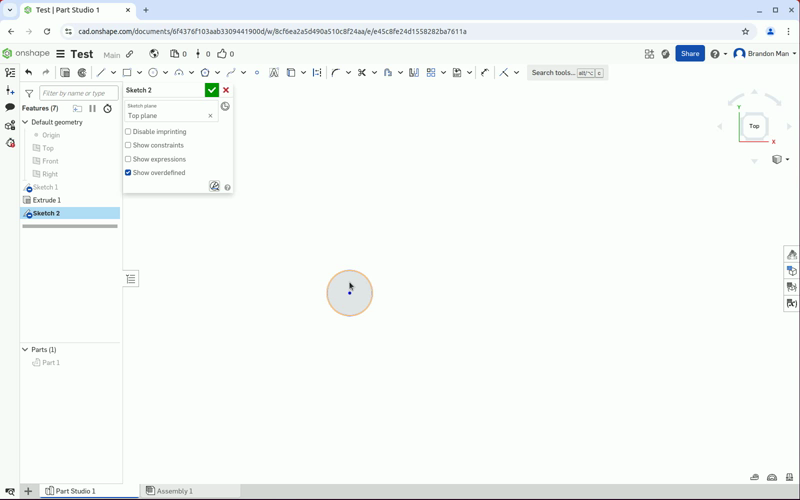
scroll(-6)
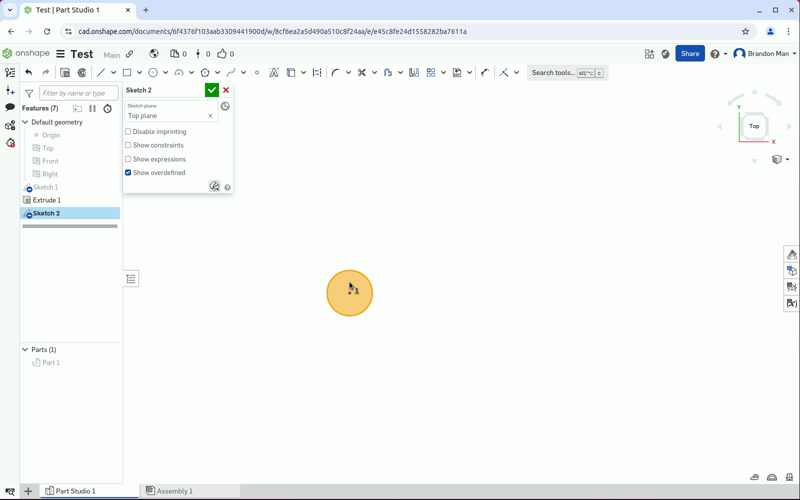
scroll(-6)
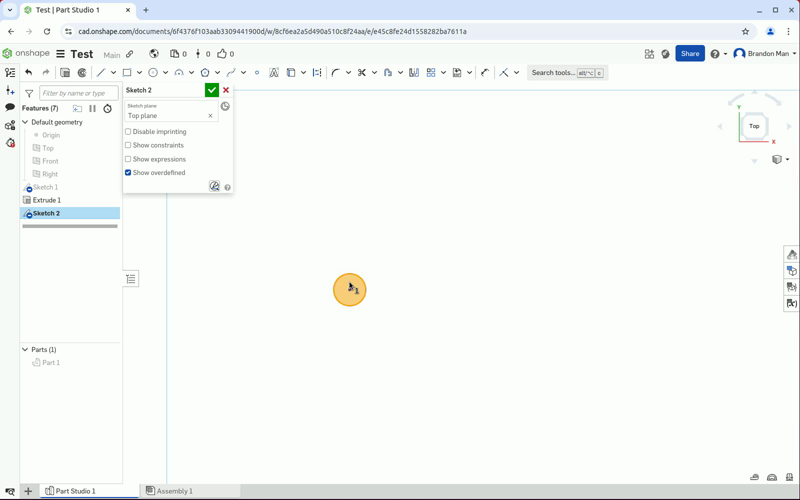
scroll(-6)
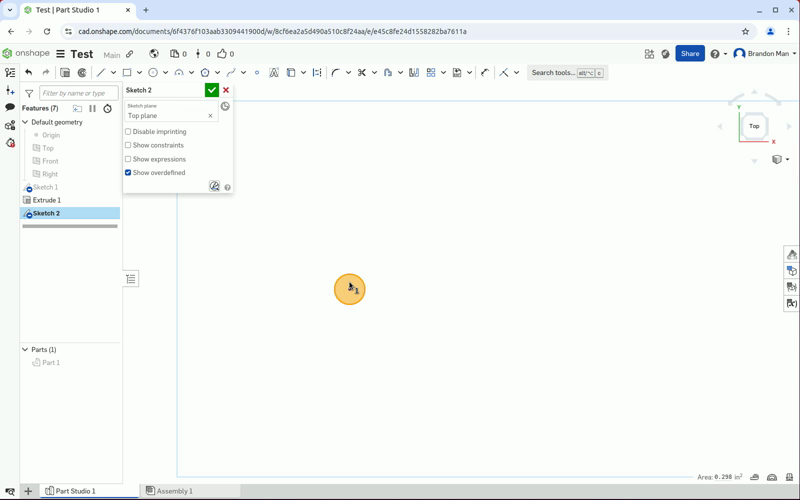
scroll(-6)
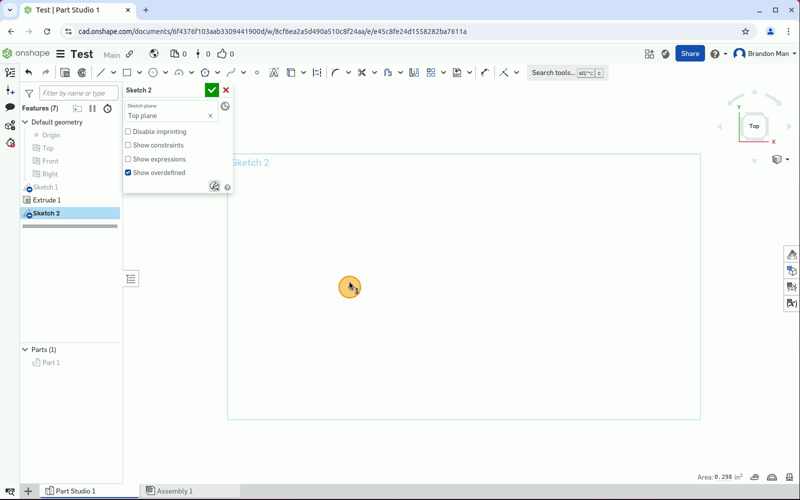
scroll(-6)
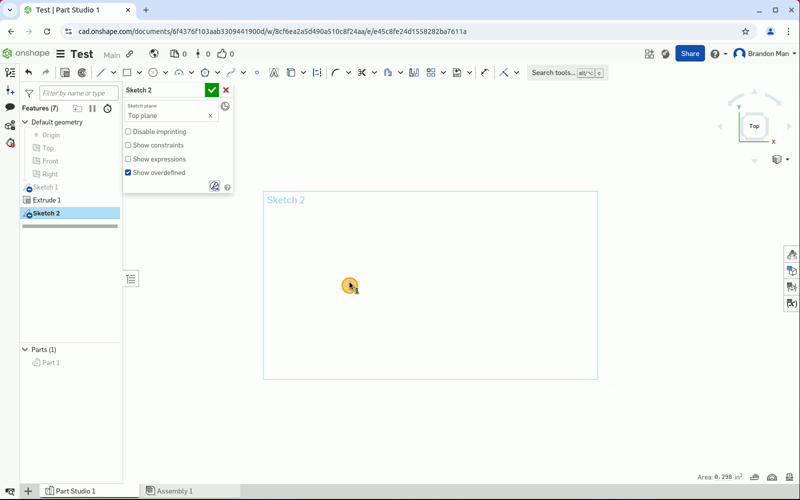
scroll(-6)
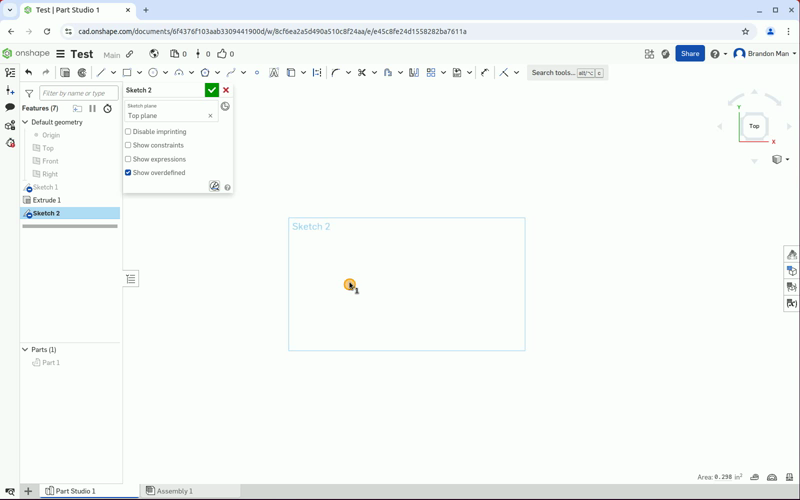
scroll(-6)
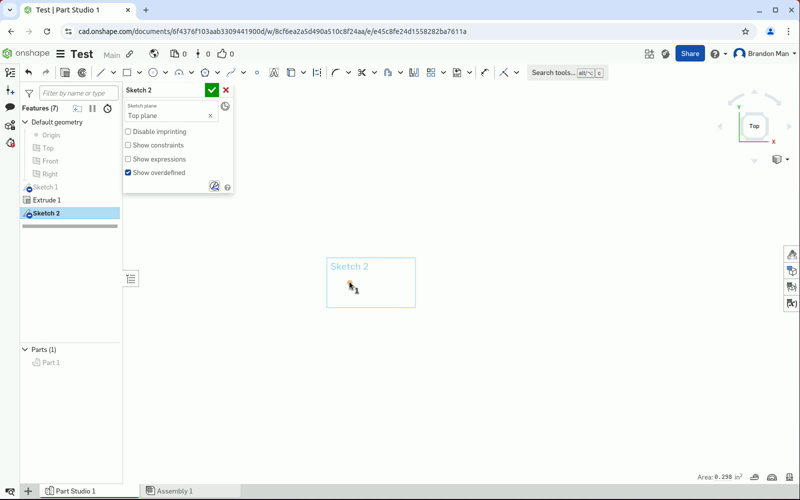
mouse_move(73, 352)
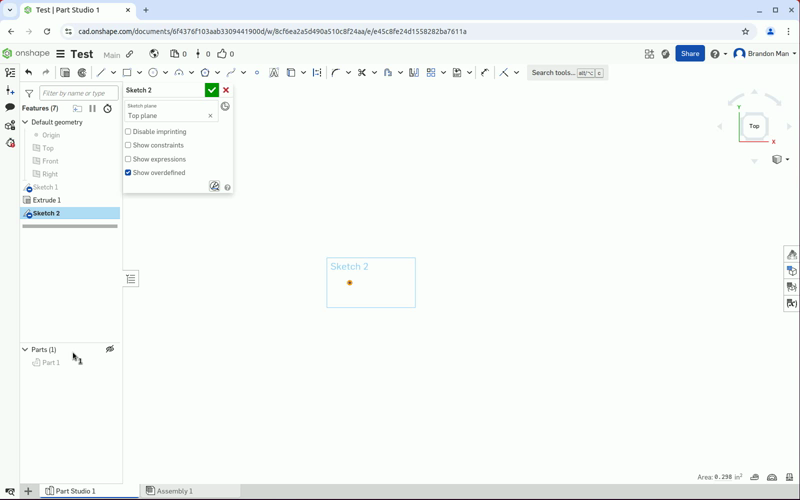
key(shift+y)
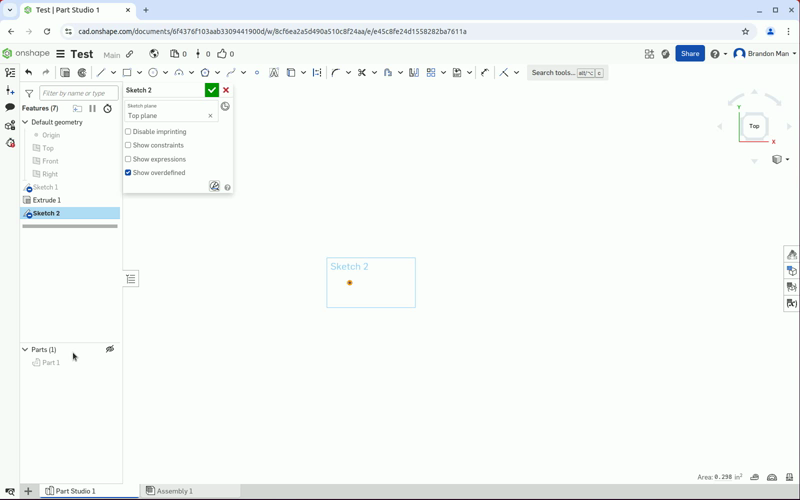
key(shift+e)
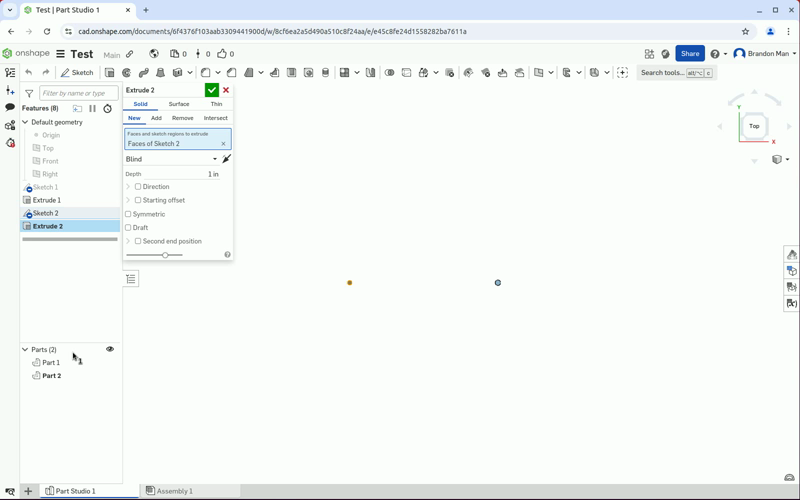
mouse_move(143, 106)
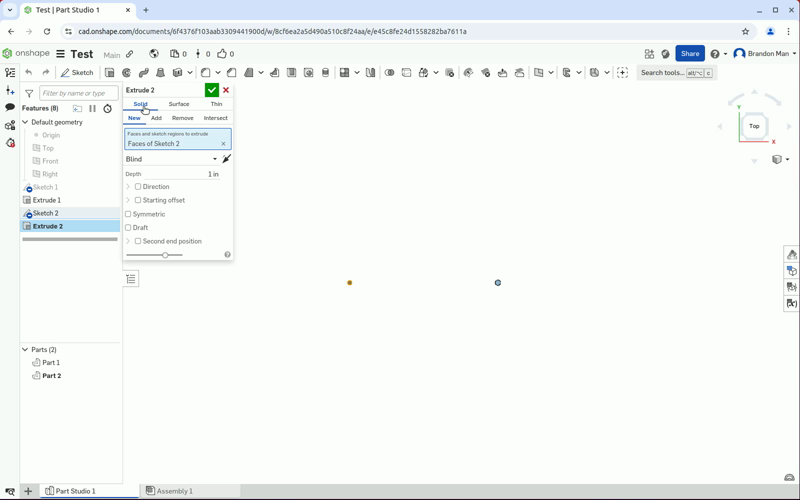
click(143, 106)
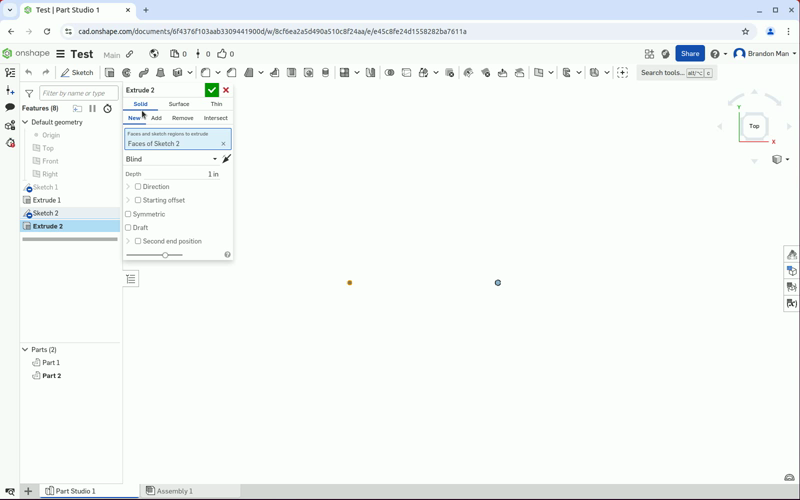
mouse_move(137, 120)
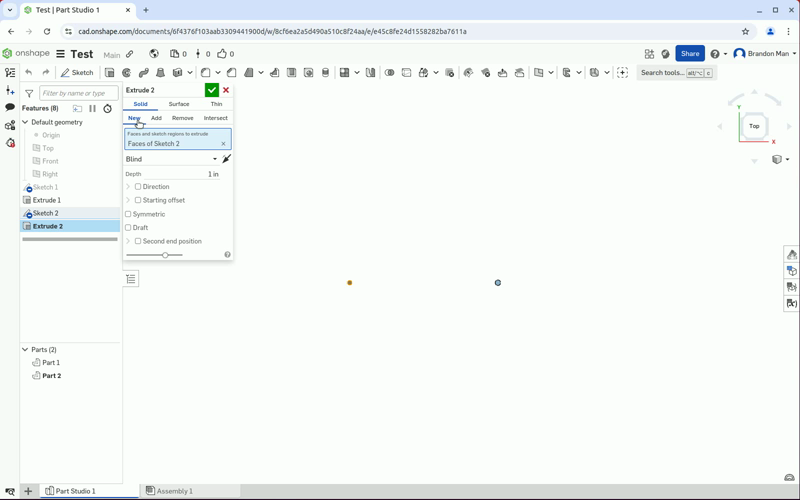
click(137, 120)
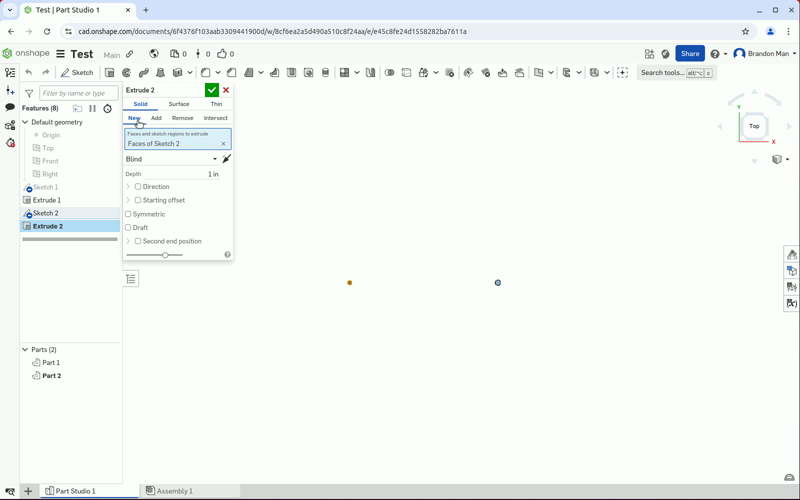
key(tab, 4)
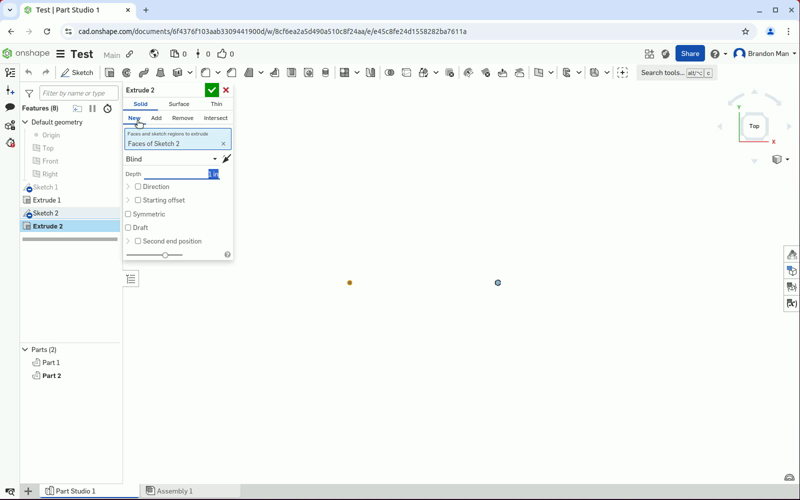
text(-19.979)
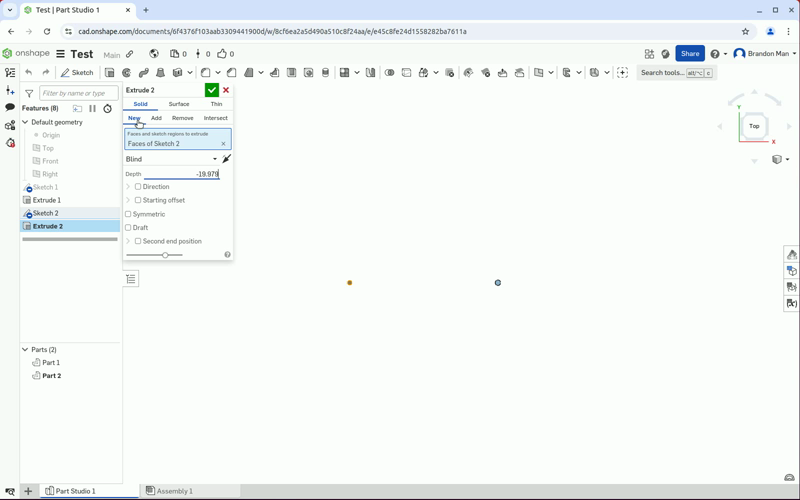
key(enter)
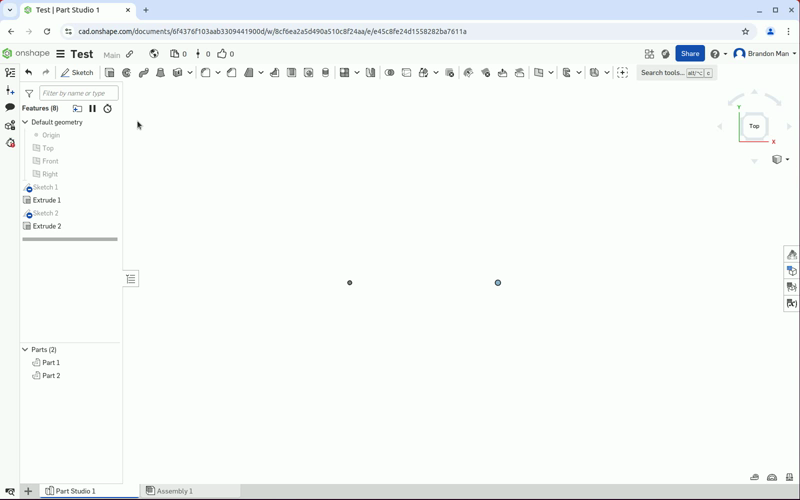
key(shift+h)
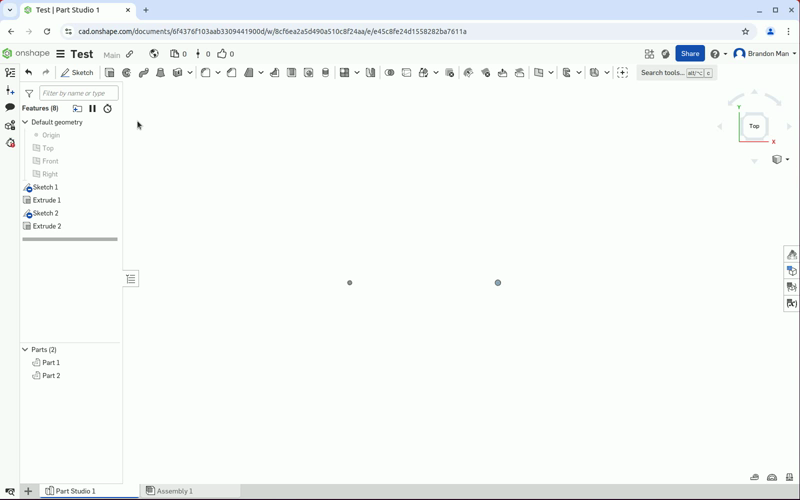
key(shift+h)
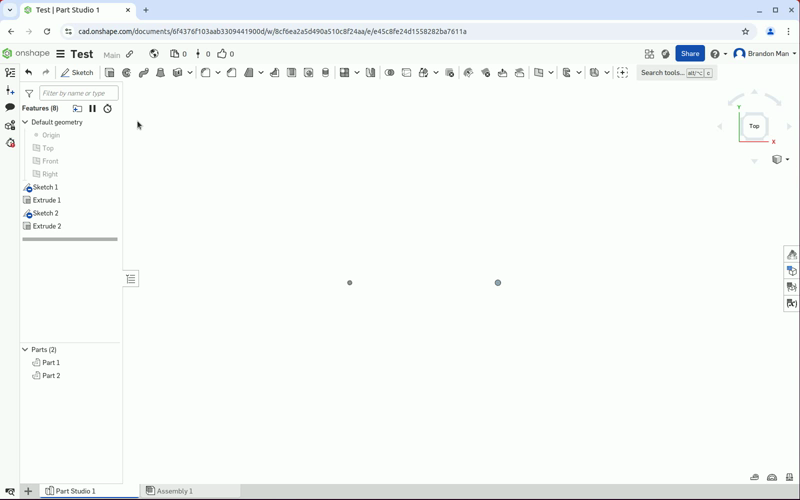
key(shift+7)
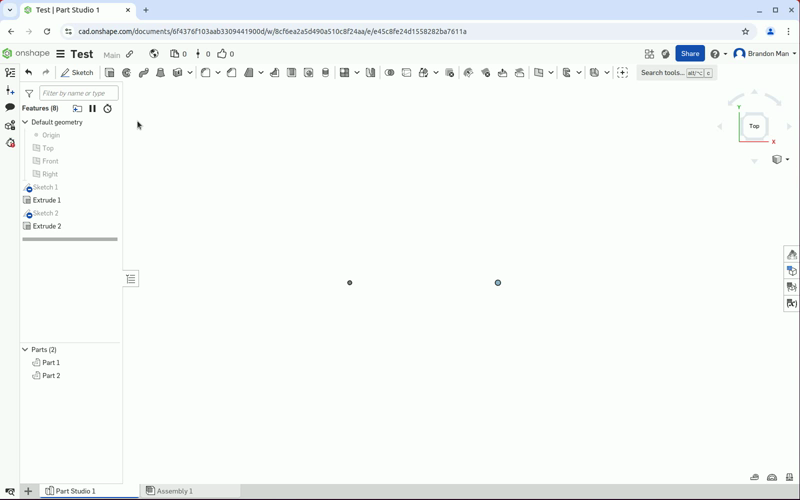
key(up, 3)
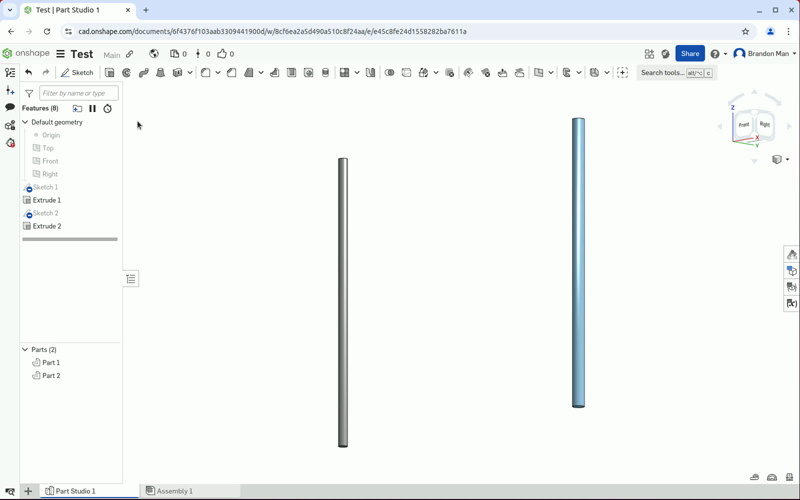
key(left, 3)
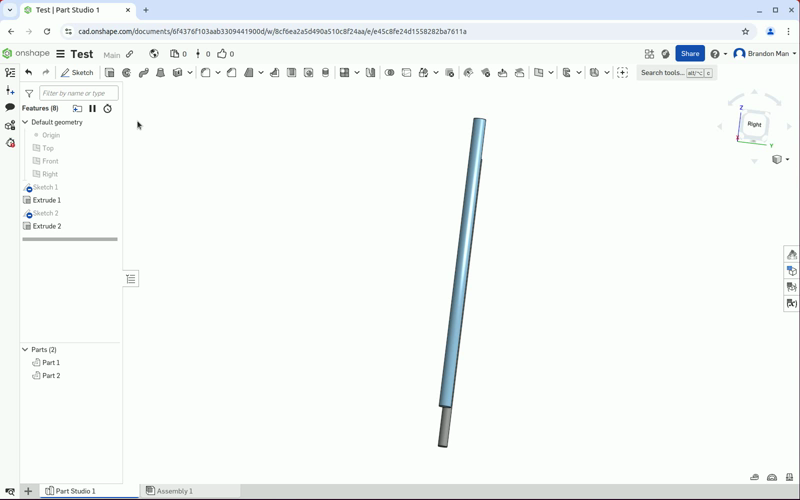
key(right, 3)
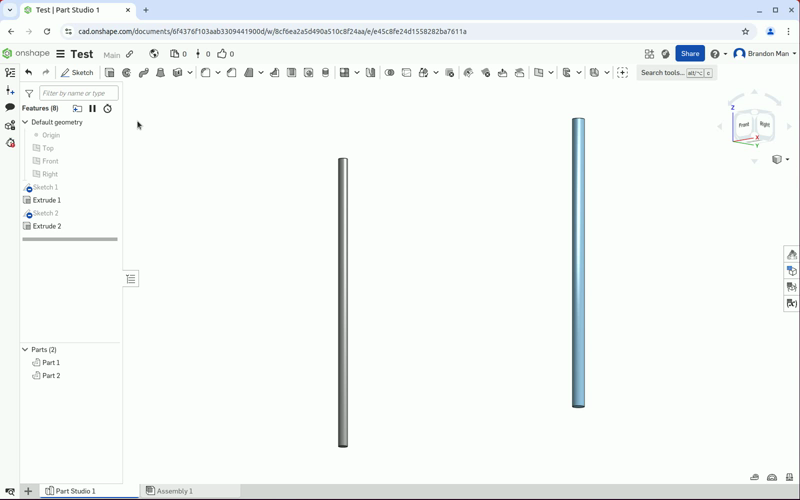
key(down, 3)
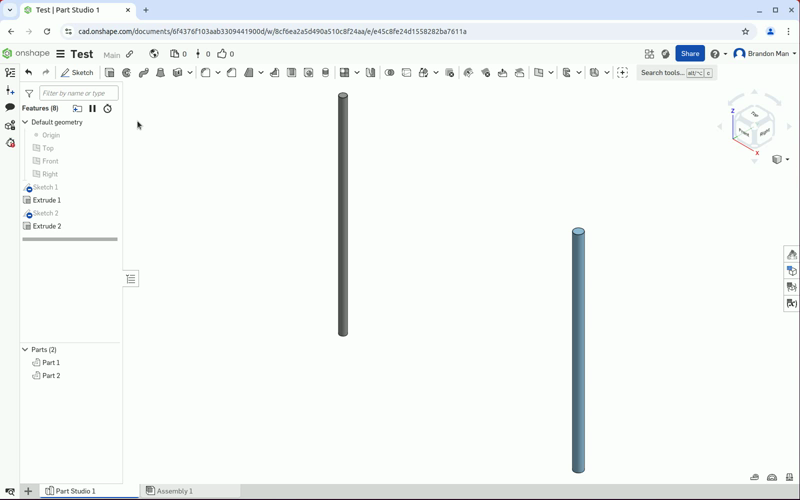
mouse_move(73, 189)
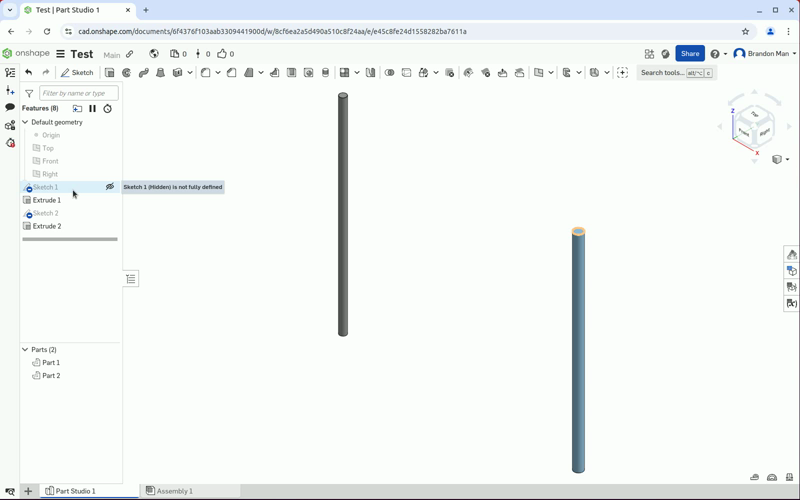
click(73, 189)